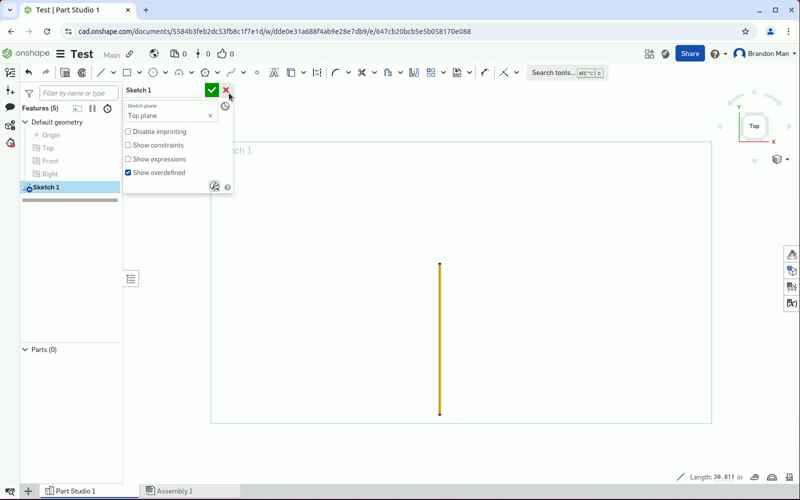
key(shift+h)
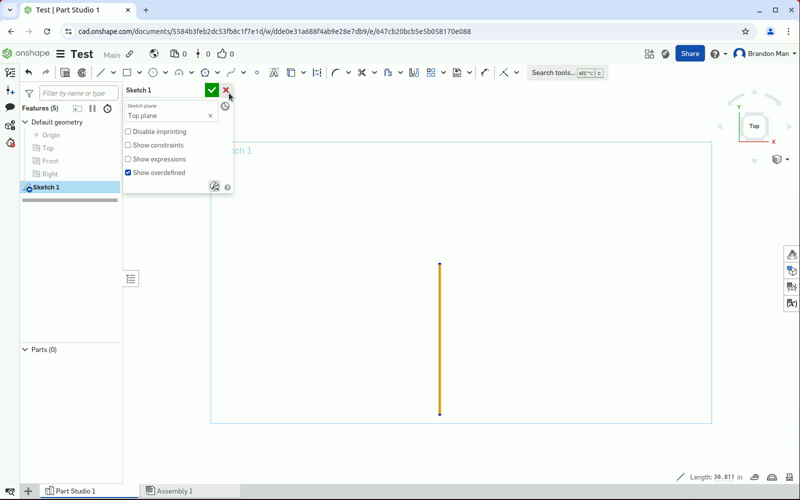
key(shift+s)
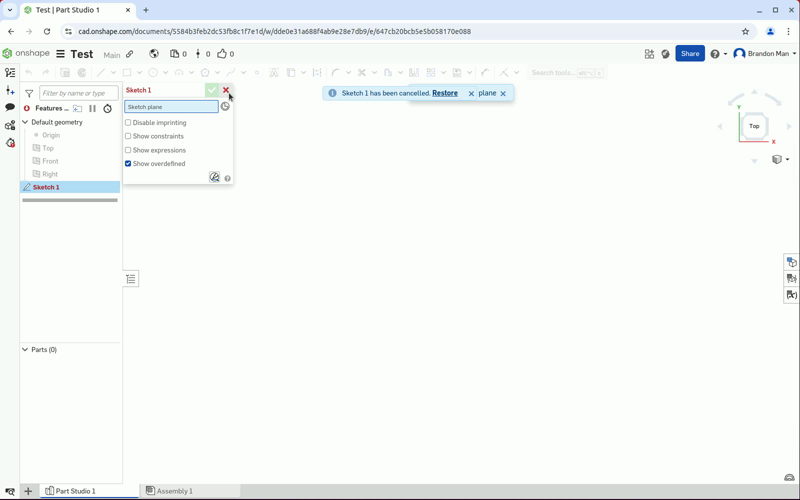
mouse_move(73, 150)
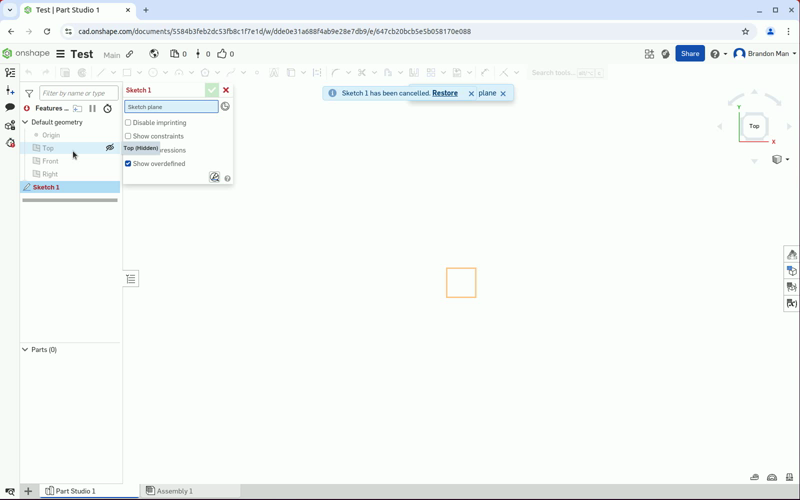
click(73, 150)
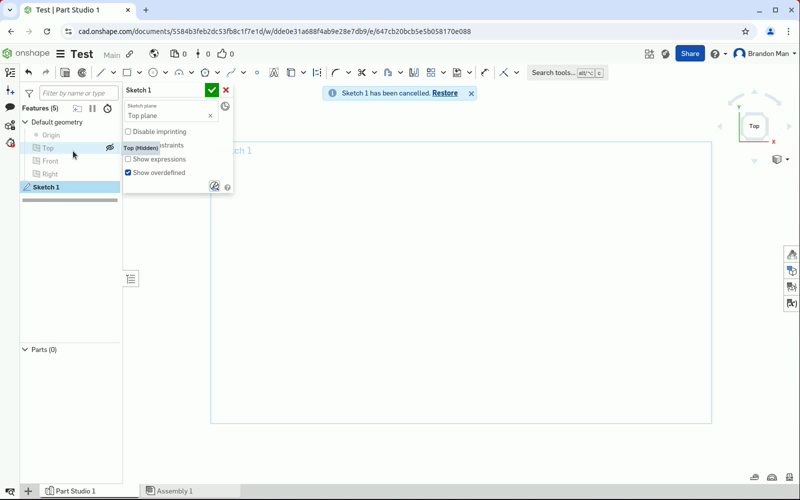
mouse_move(73, 352)
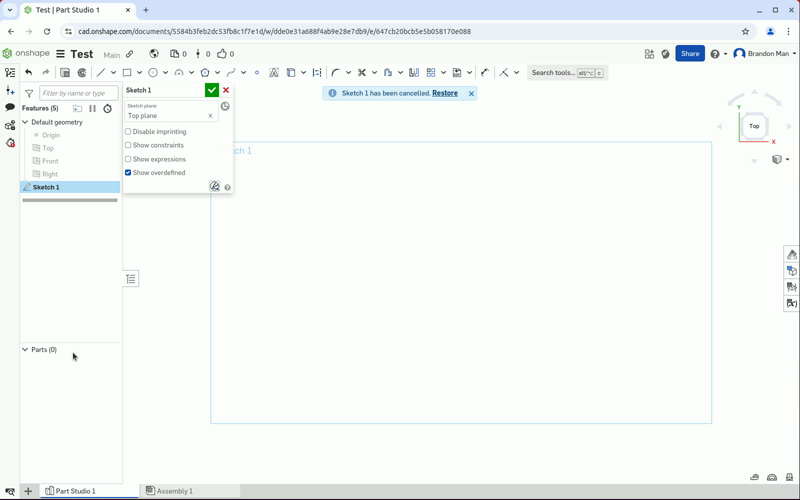
key(y)
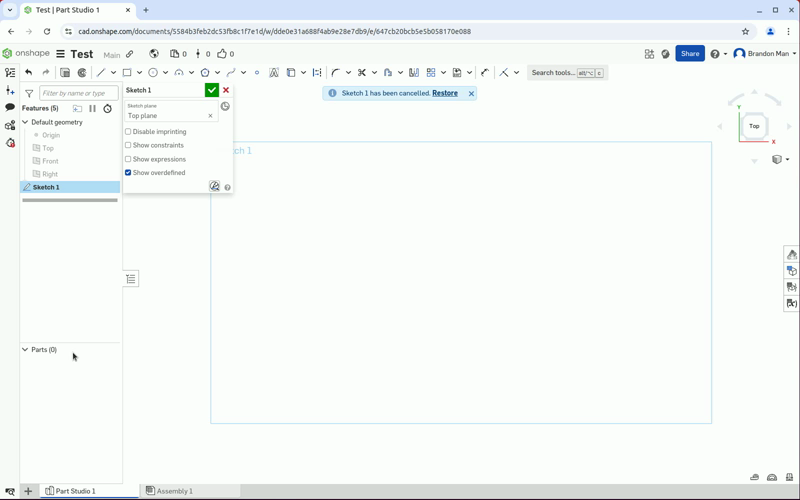
key(l)
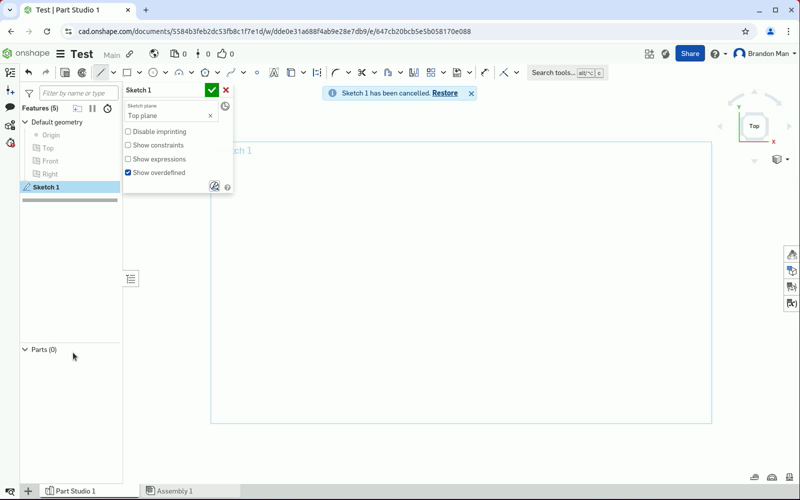
key_down(shift)
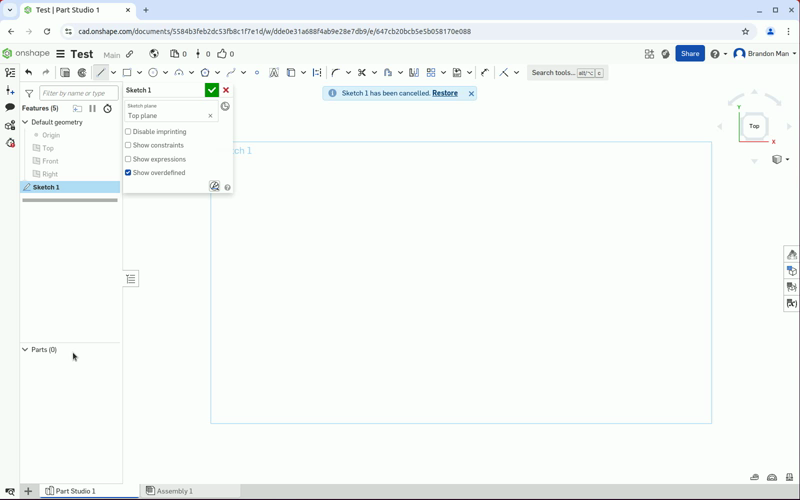
mouse_move(429, 314)
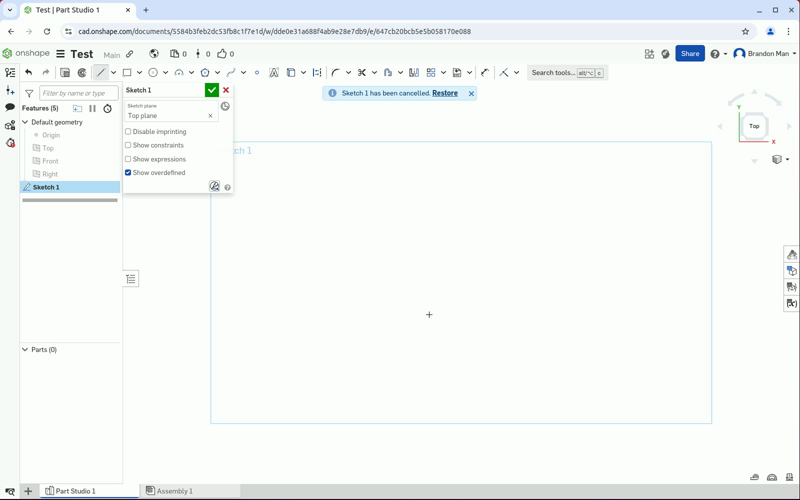
click(429, 314)
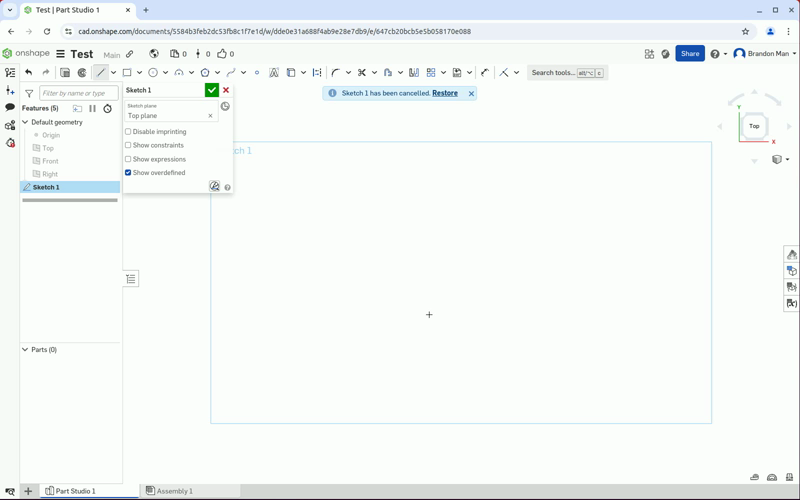
key_up(shift)
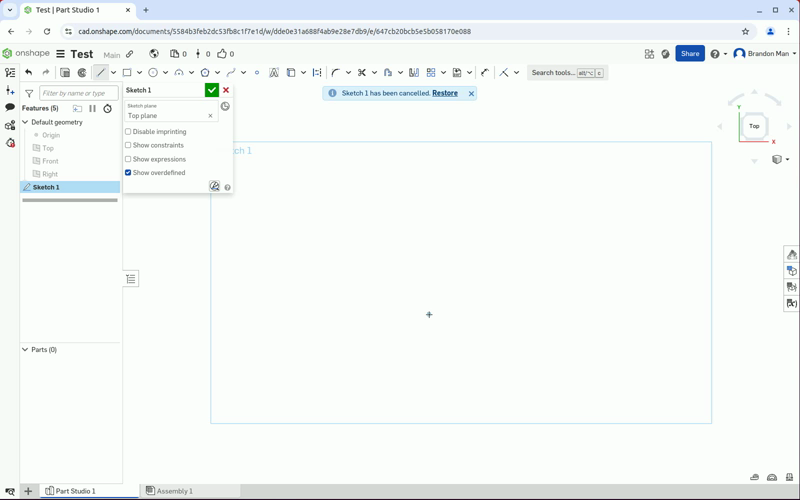
key_down(shift)
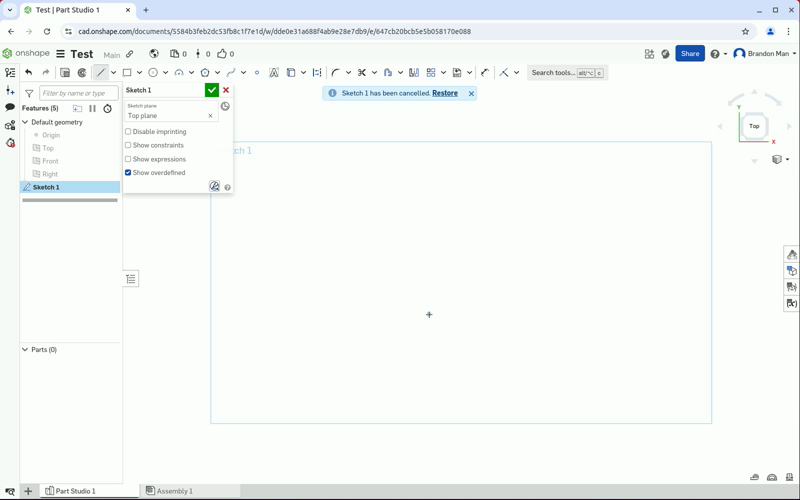
mouse_move(494, 314)
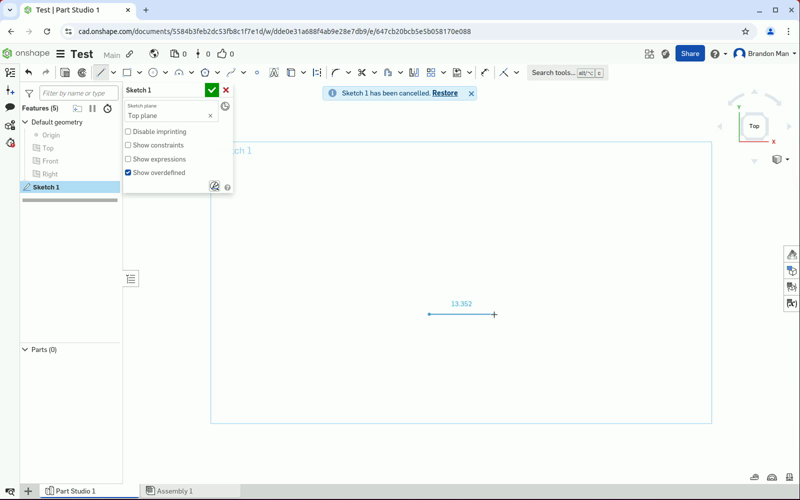
click(494, 314)
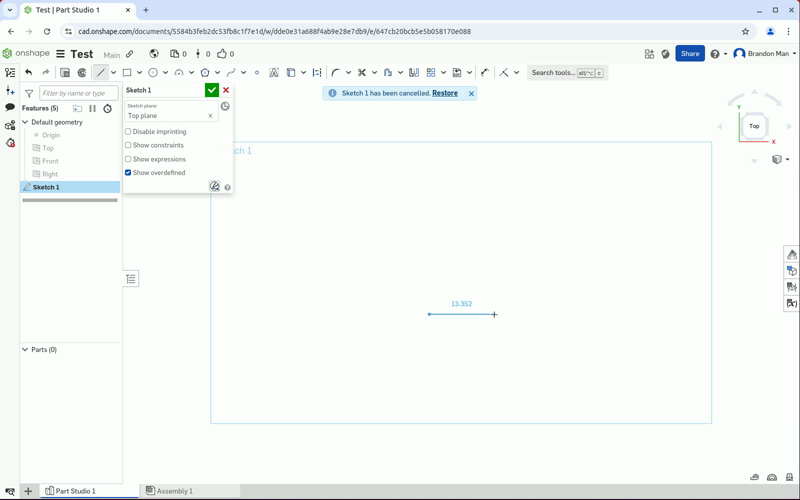
key_up(shift)
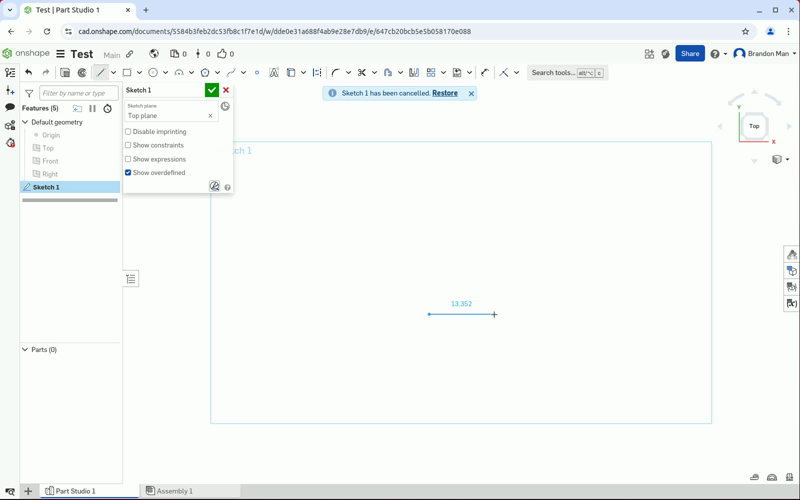
key_down(shift)
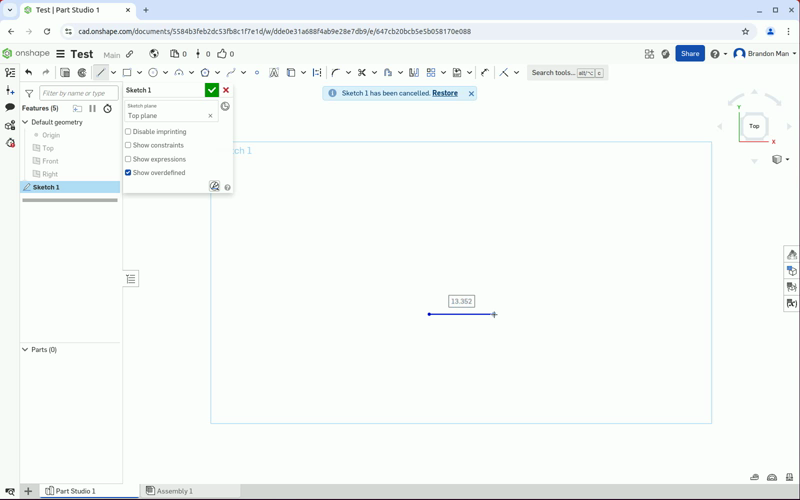
mouse_move(494, 249)
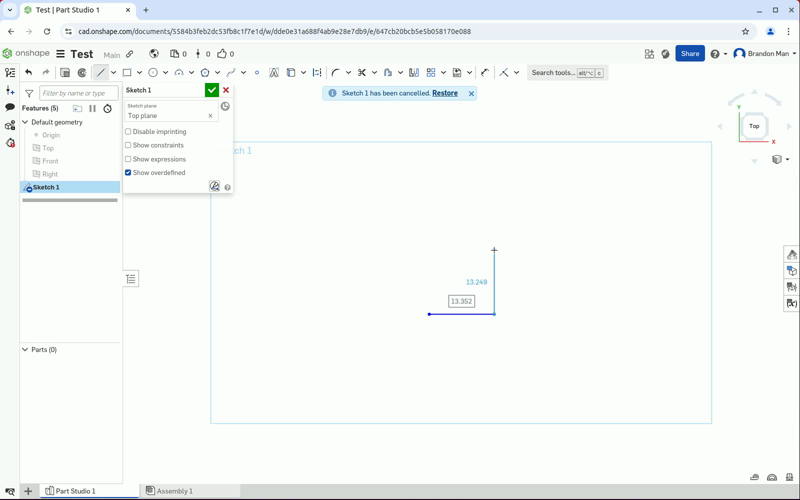
click(494, 249)
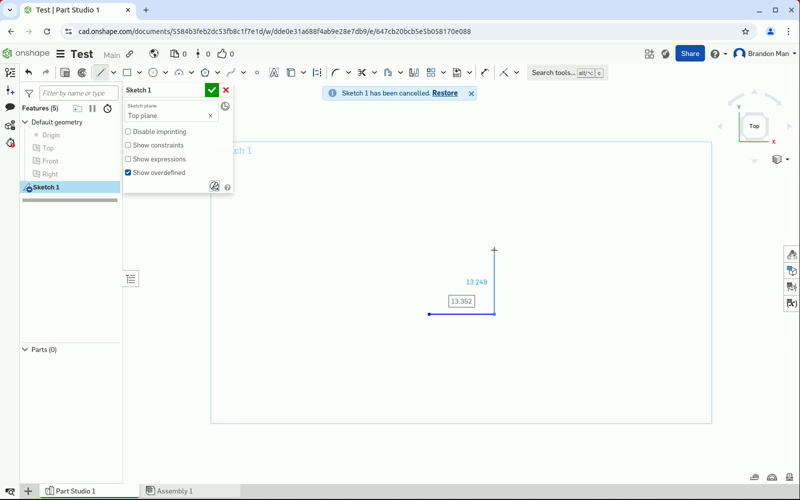
key_up(shift)
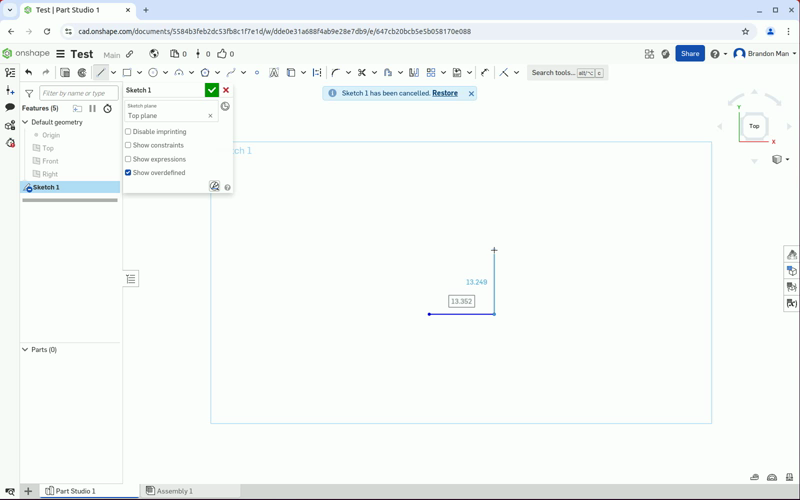
key_down(shift)
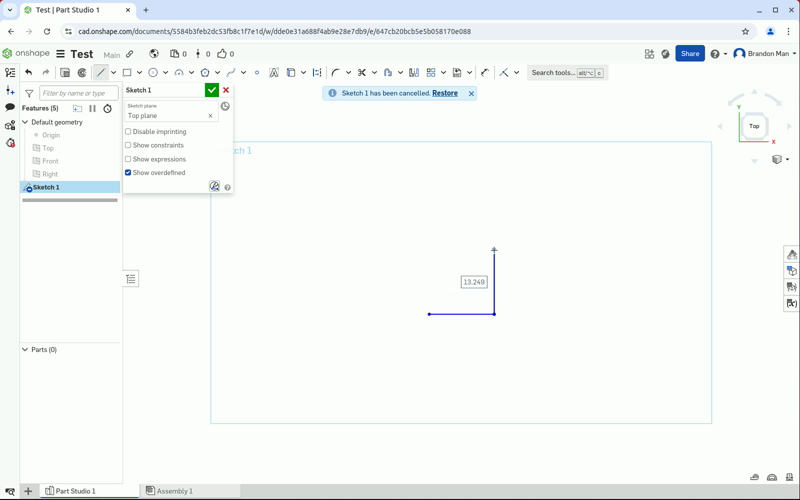
mouse_move(429, 249)
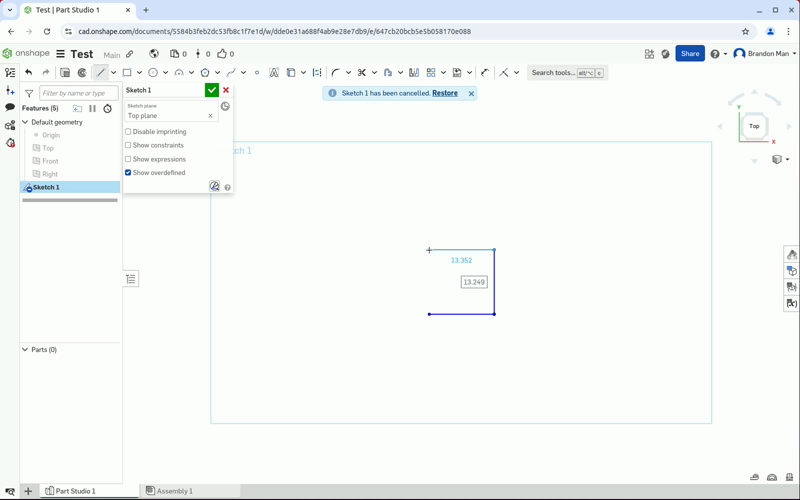
click(429, 249)
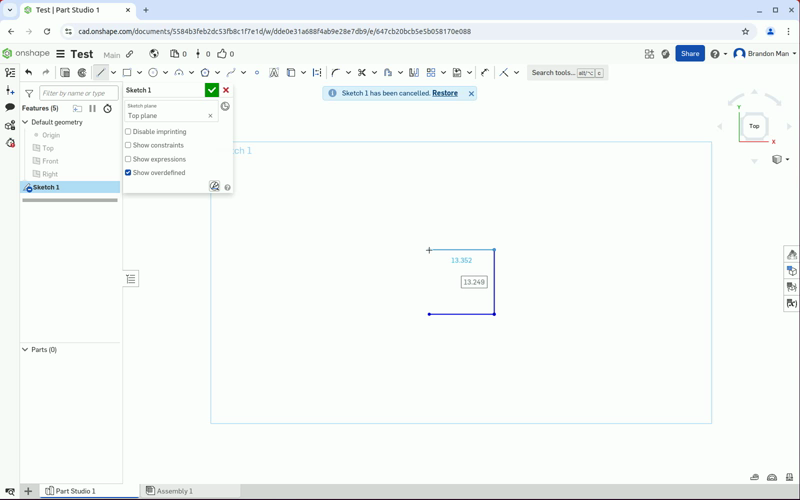
key_up(shift)
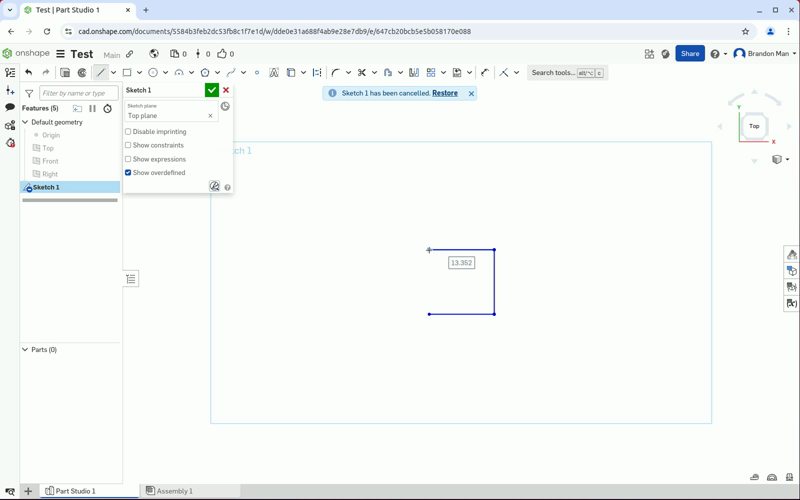
key_down(shift)
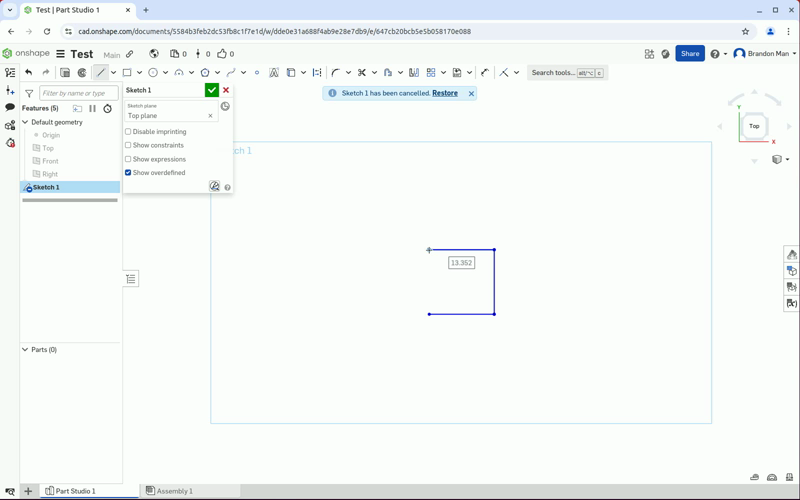
mouse_move(429, 314)
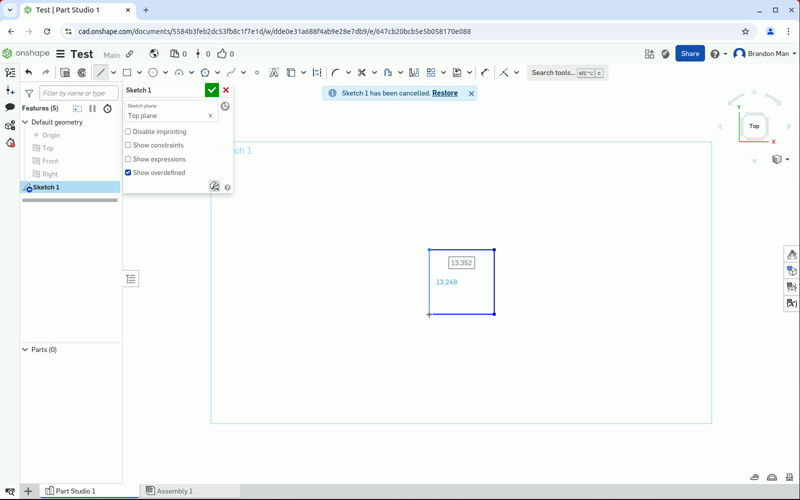
key_up(shift)
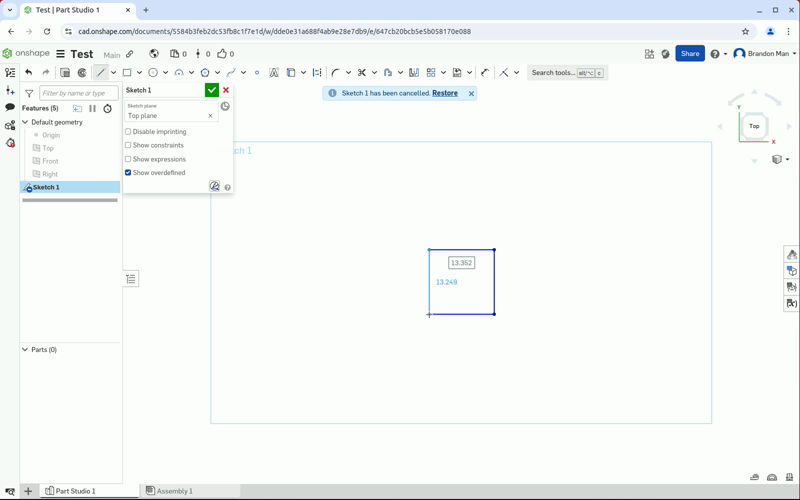
click(429, 314)
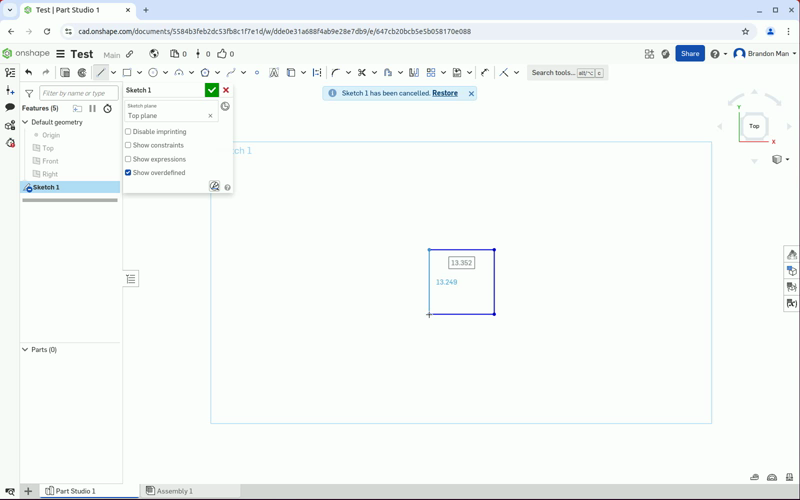
key(esc)
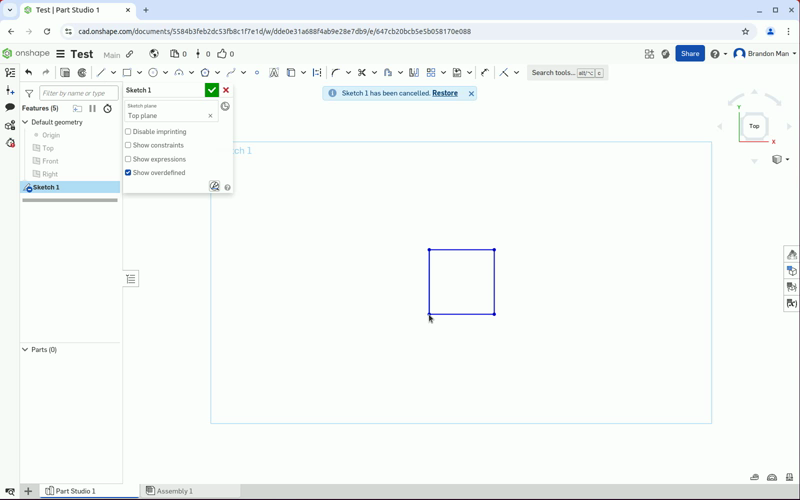
mouse_move(452, 297)
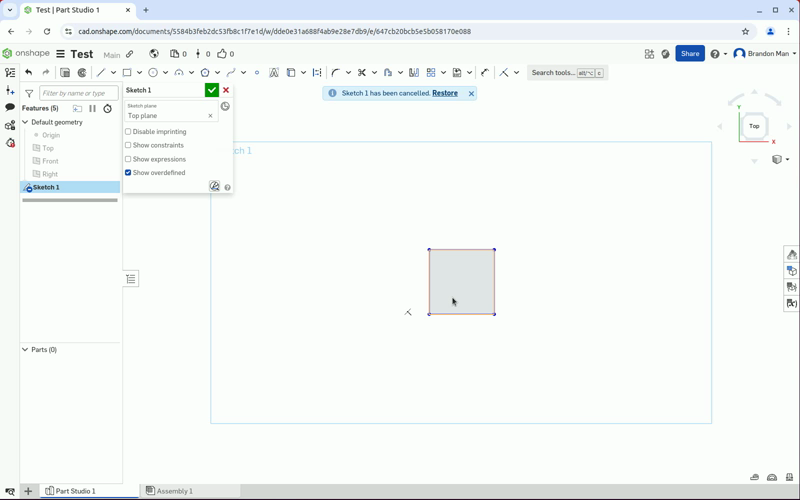
click(452, 297)
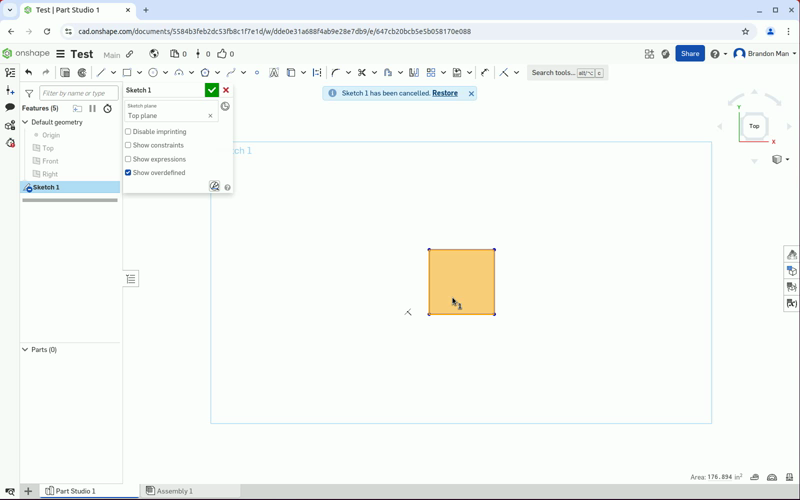
mouse_move(73, 352)
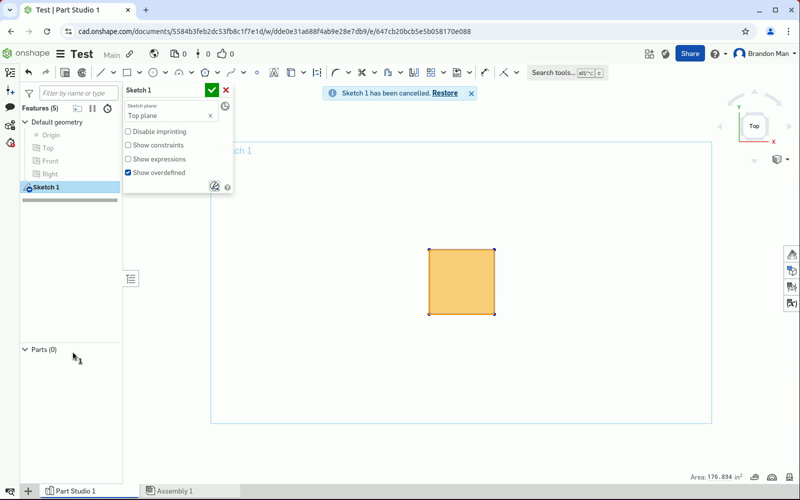
key(shift+y)
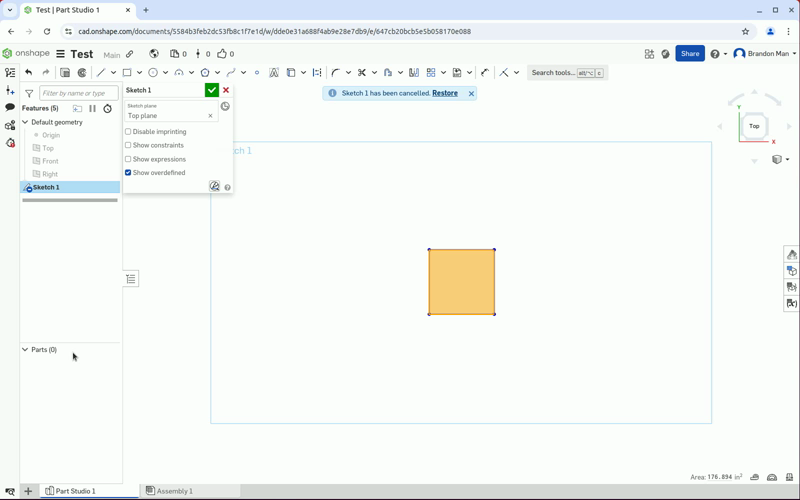
key(shift+e)
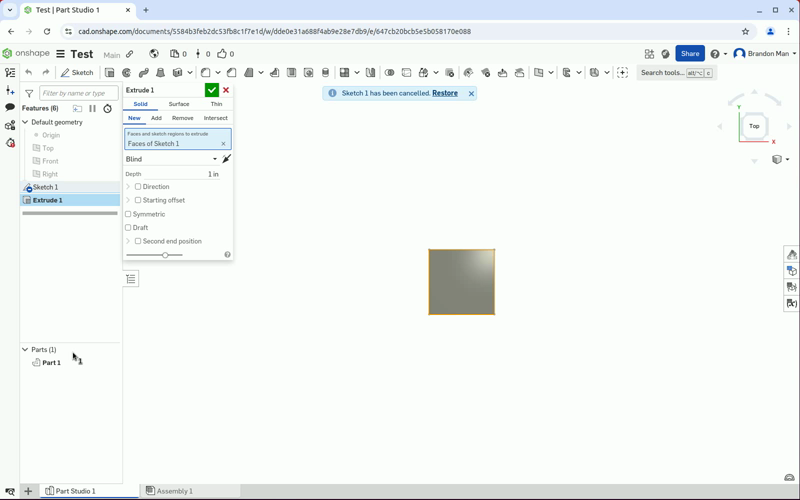
mouse_move(143, 106)
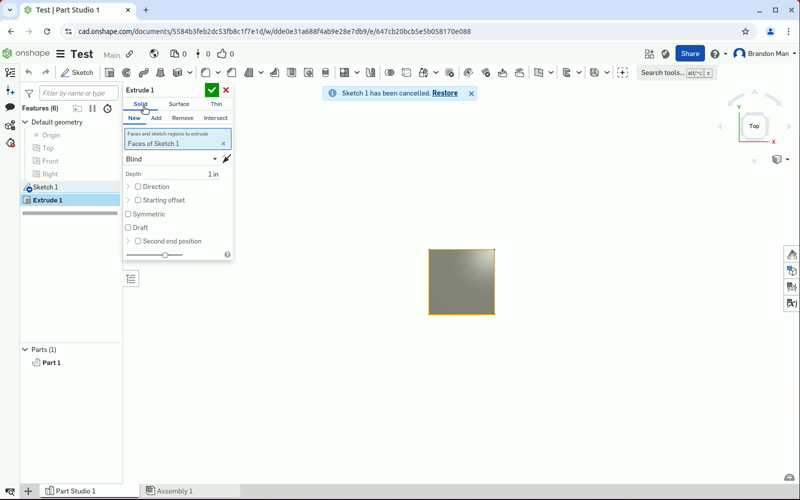
click(143, 106)
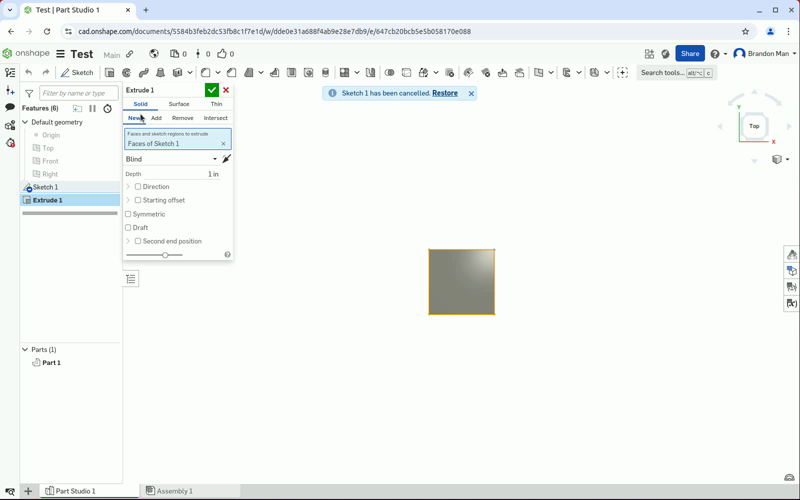
mouse_move(137, 120)
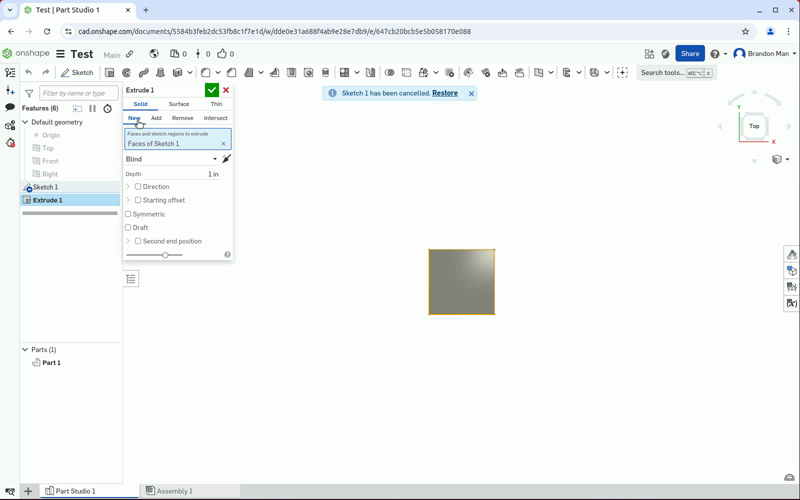
click(137, 120)
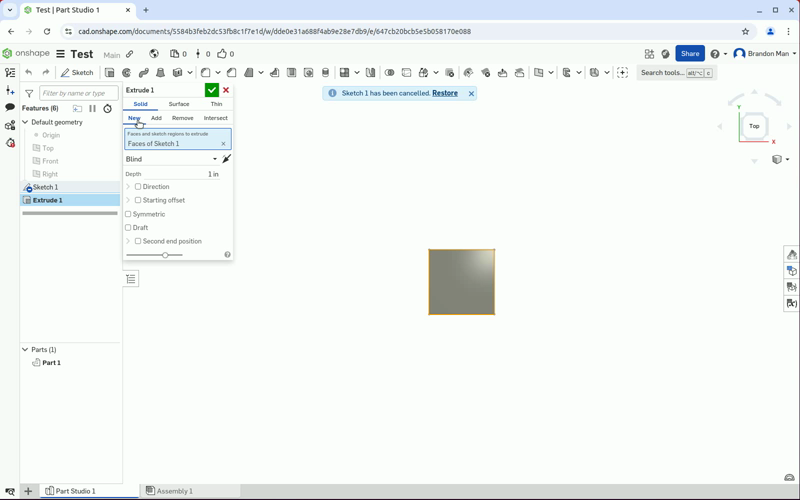
key(tab, 4)
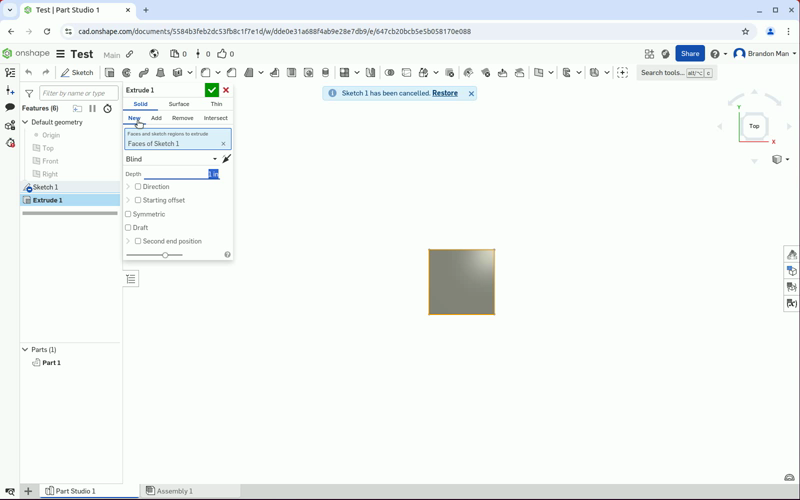
text(6.499)
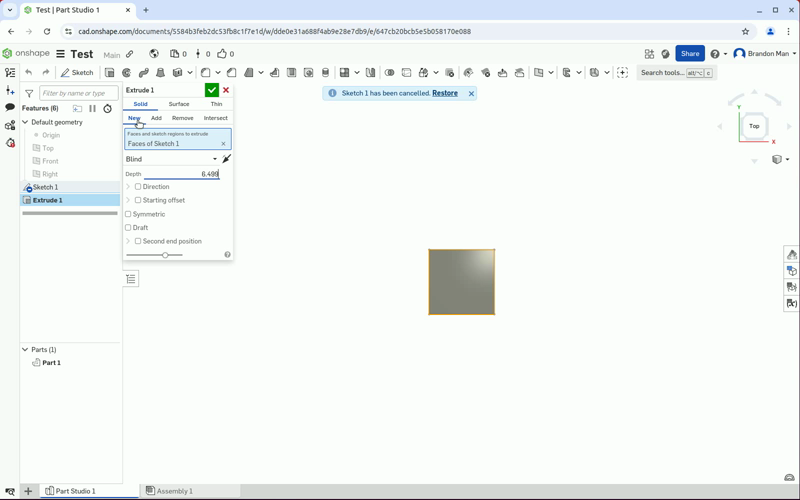
key(enter)
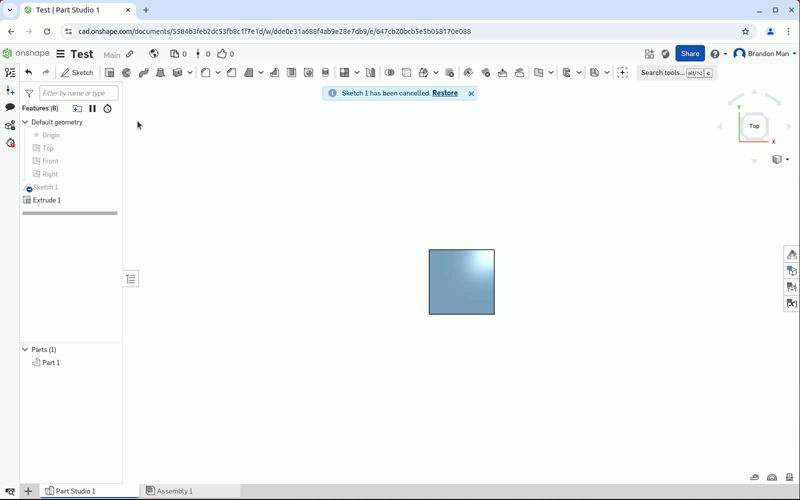
key(shift+h)
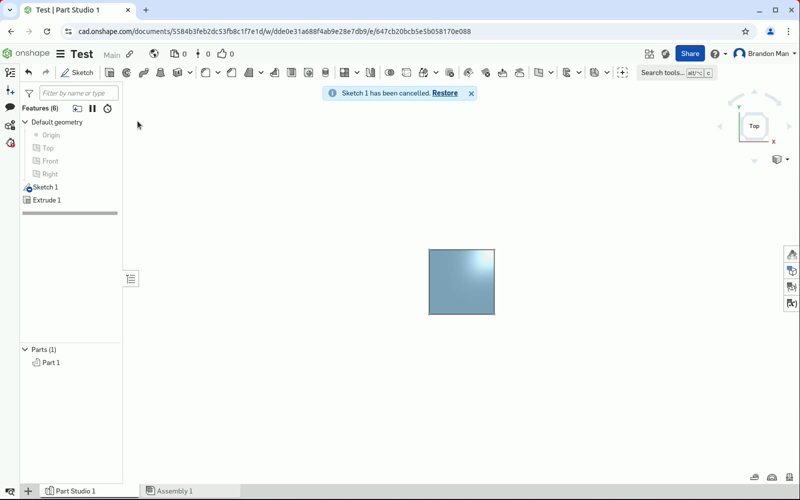
key(shift+h)
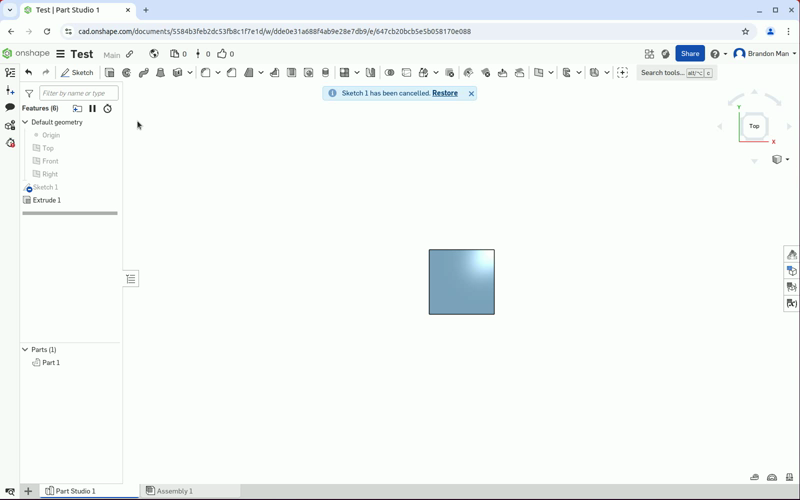
mouse_move(73, 189)
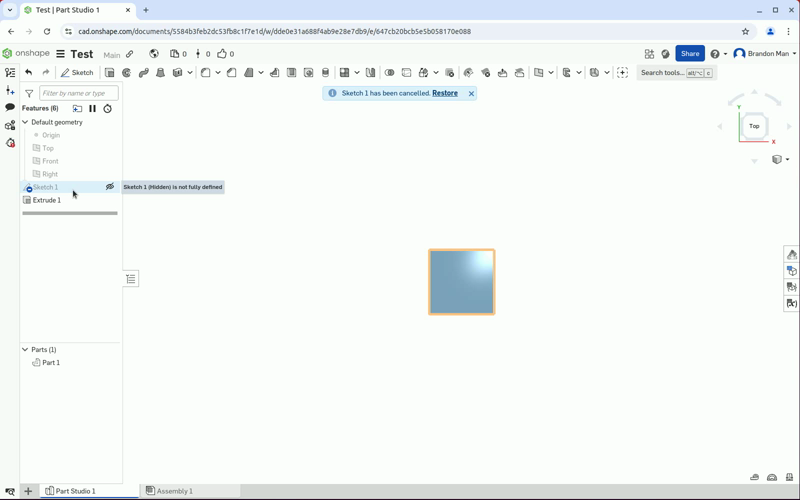
click(73, 189)
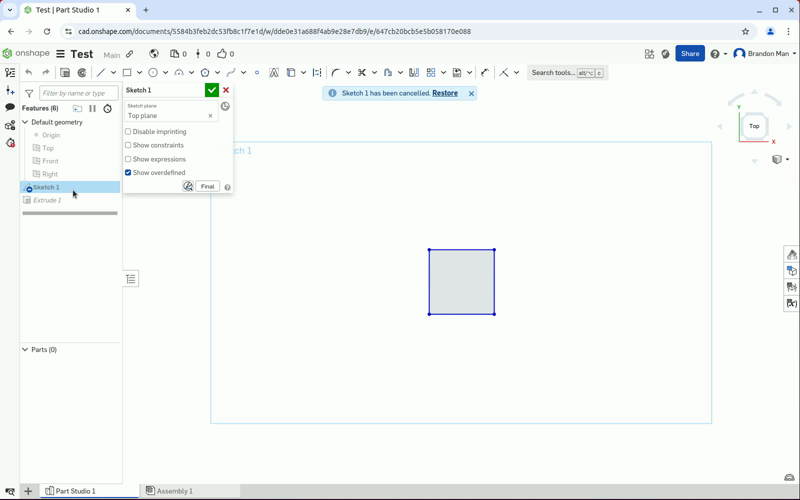
mouse_move(229, 92)
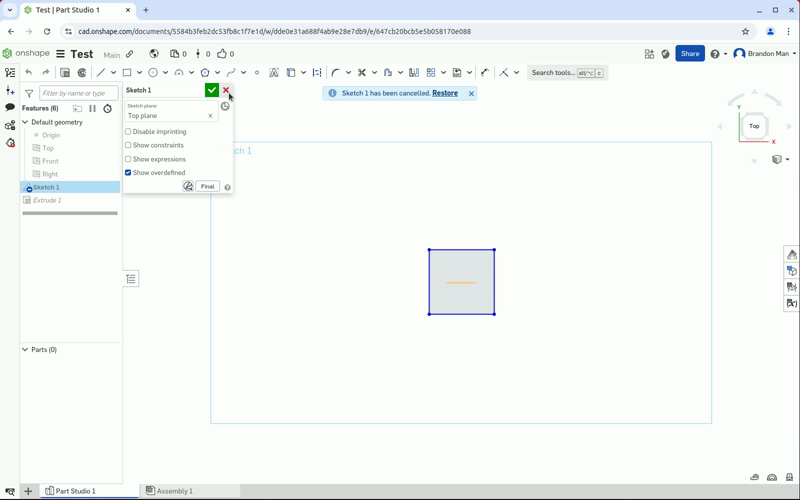
click(229, 92)
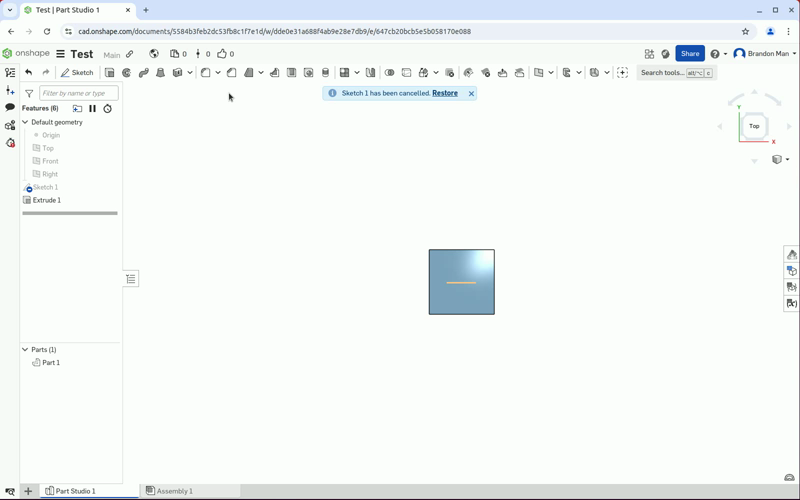
mouse_move(541, 75)
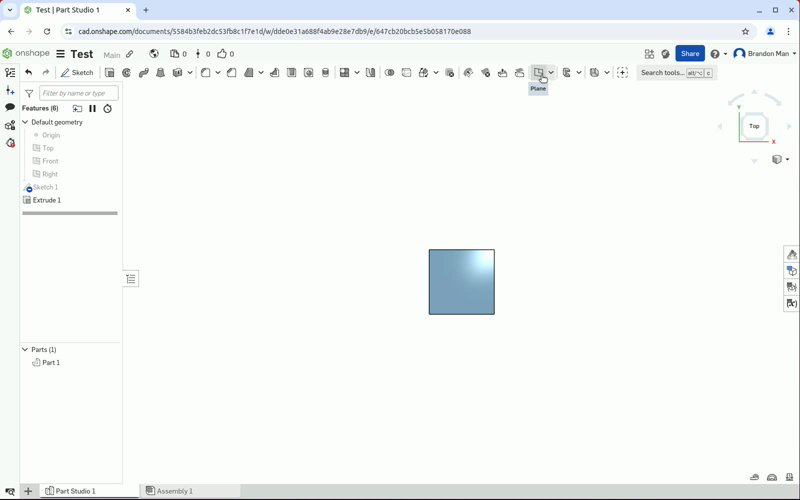
click(541, 75)
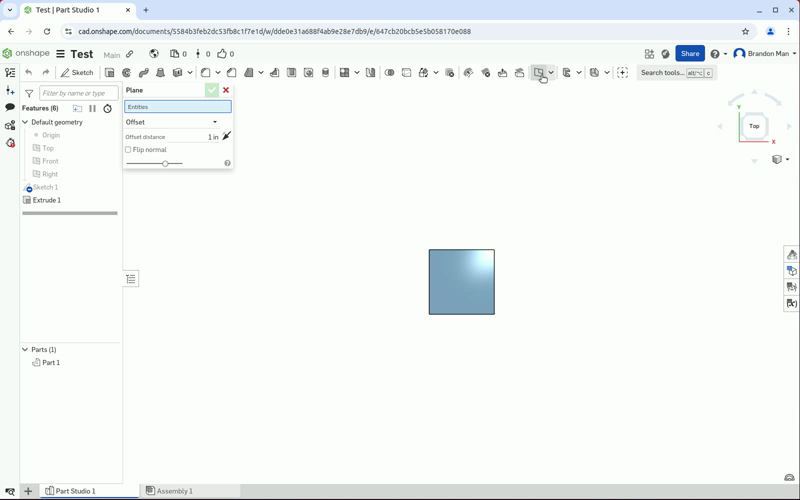
mouse_move(73, 150)
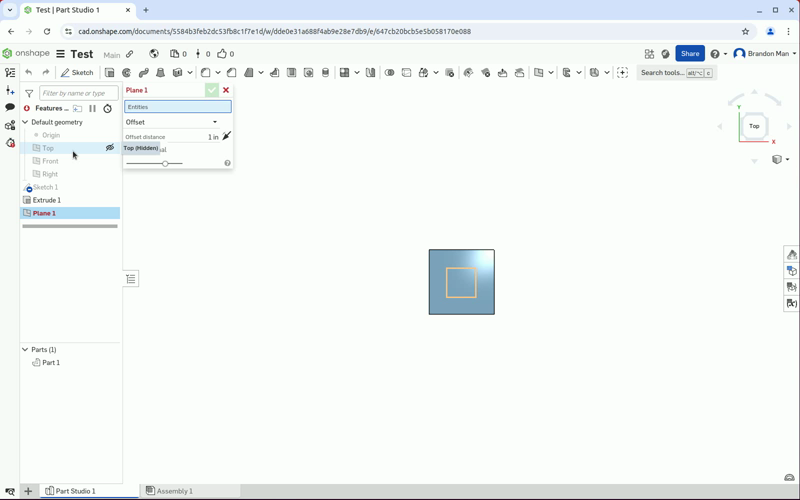
click(73, 150)
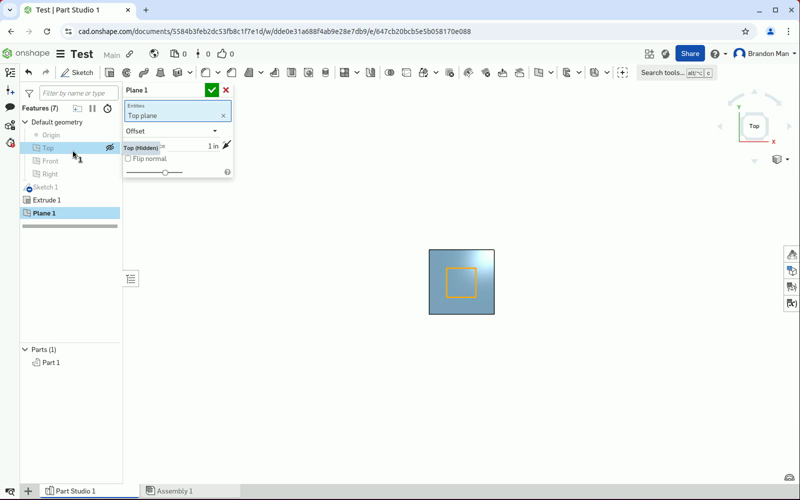
key(tab, 2)
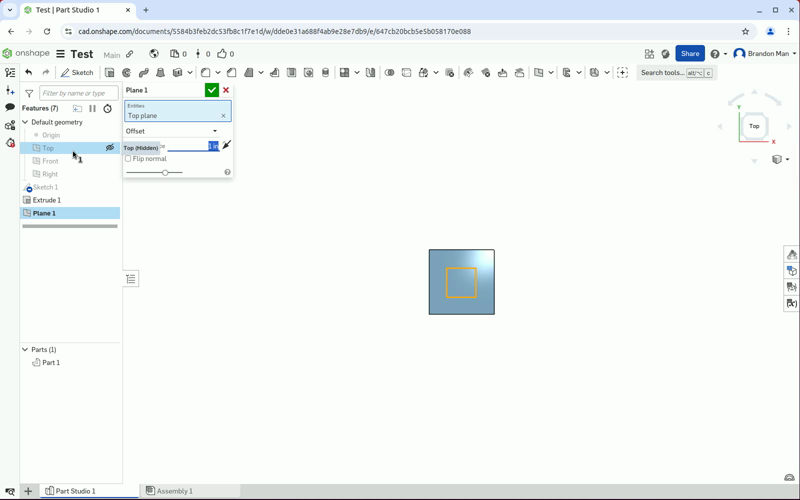
text(6.501)
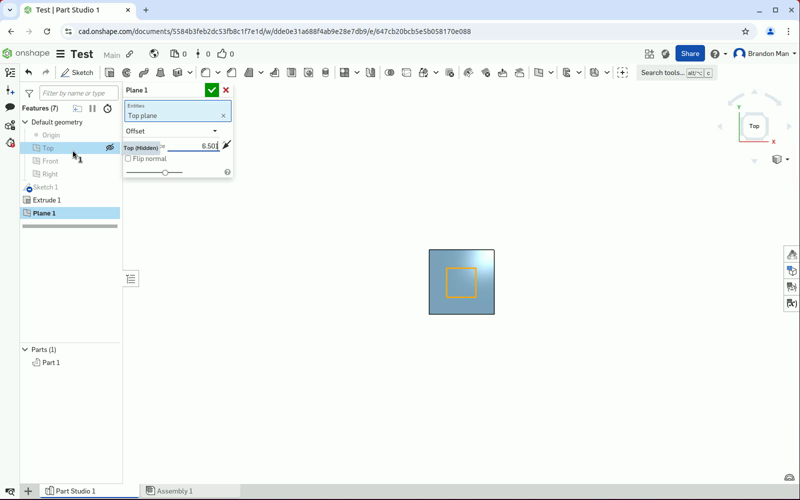
key(enter, 2)
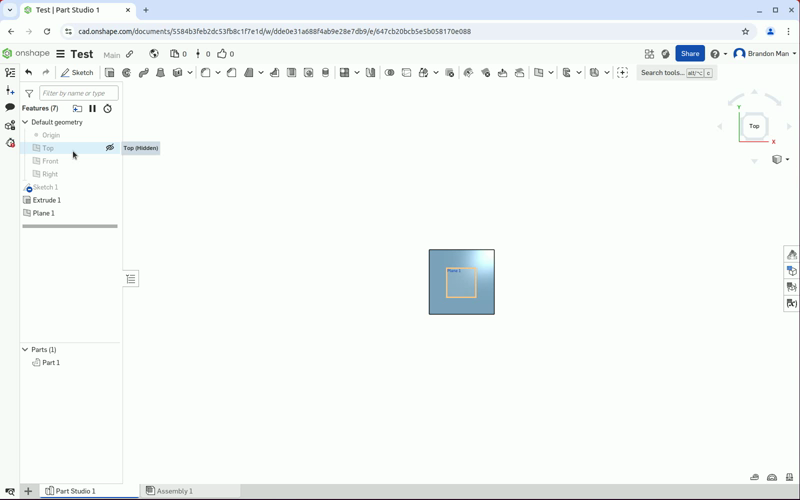
key(shift+s)
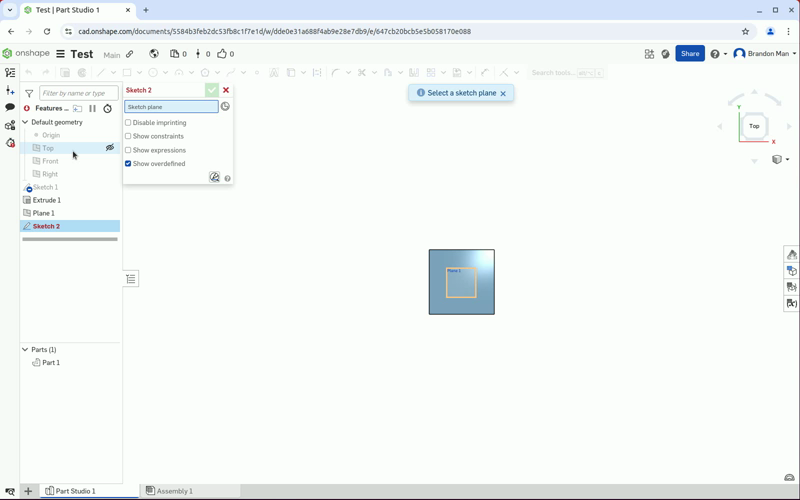
mouse_move(73, 215)
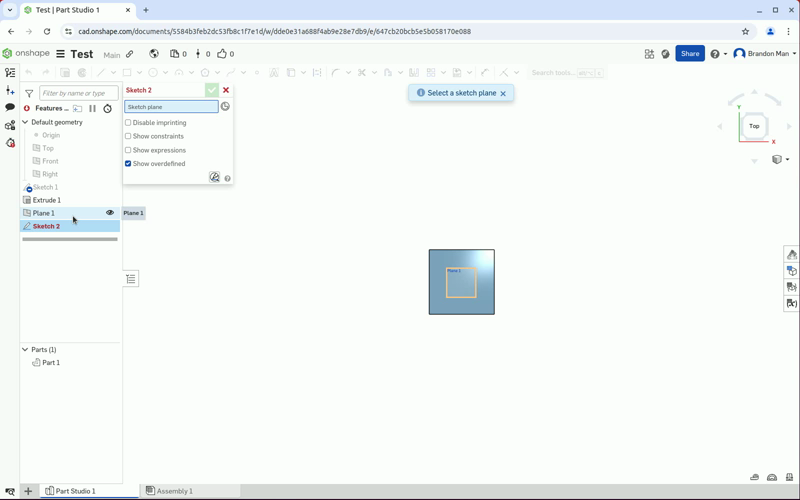
click(73, 215)
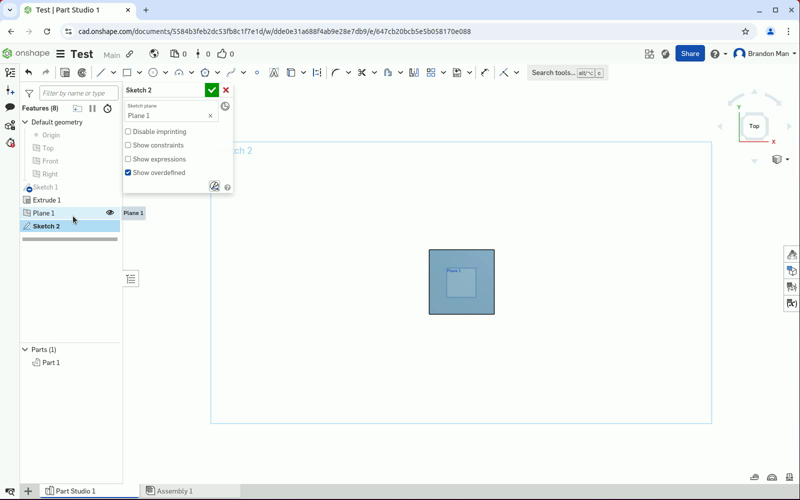
mouse_move(73, 352)
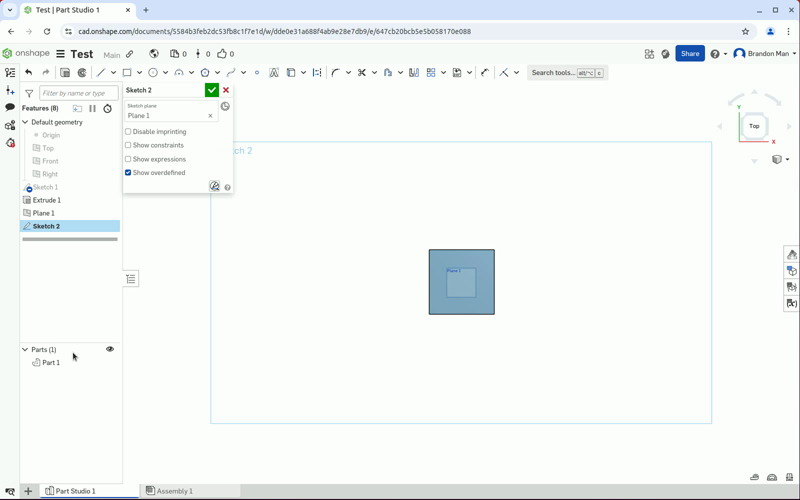
key(y)
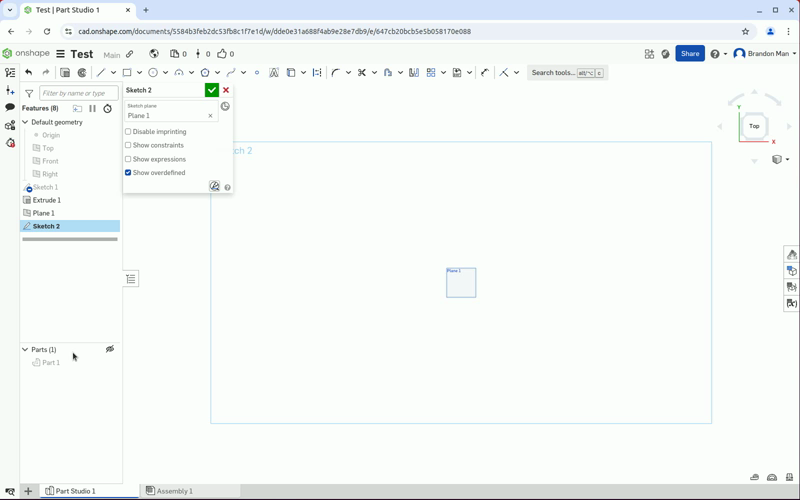
key(c)
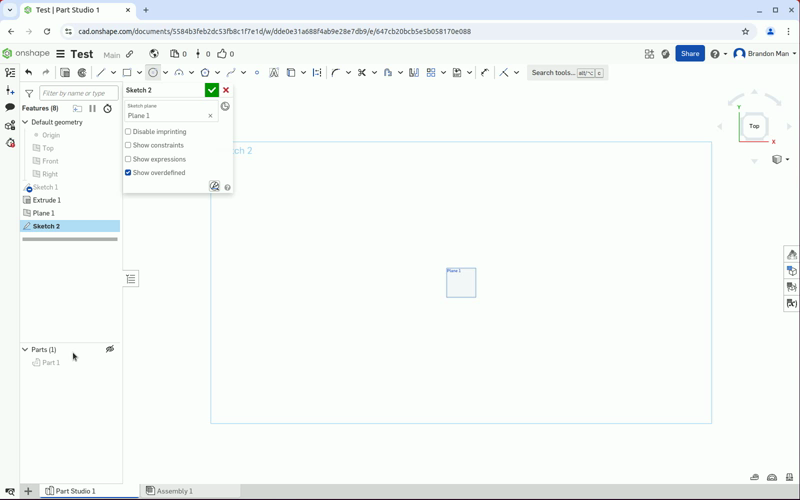
key_down(shift)
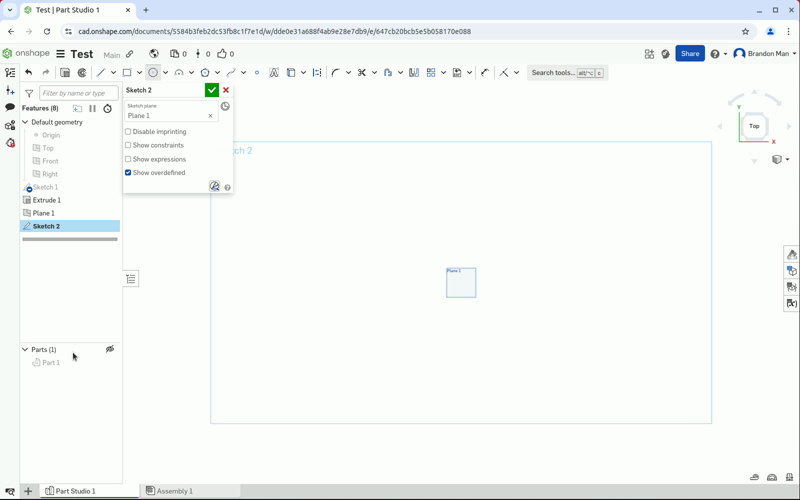
mouse_move(460, 282)
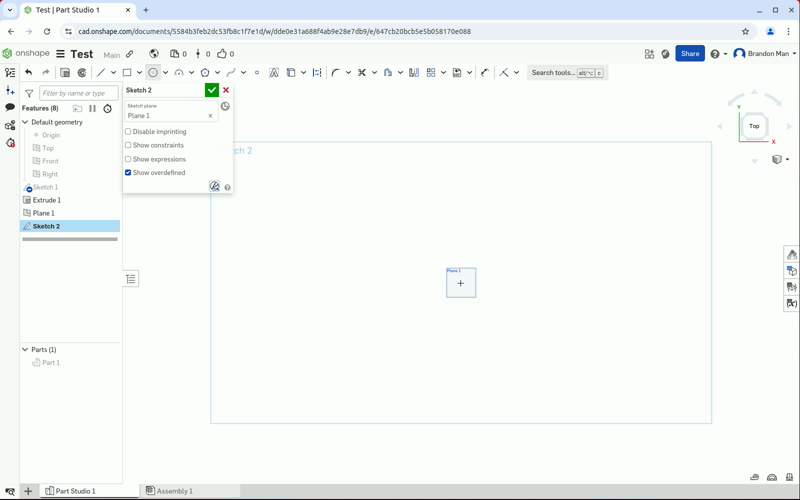
click(460, 282)
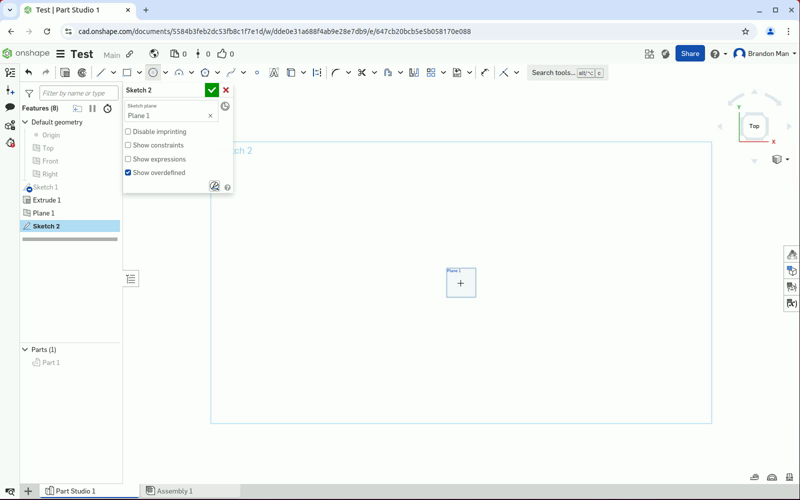
key_up(shift)
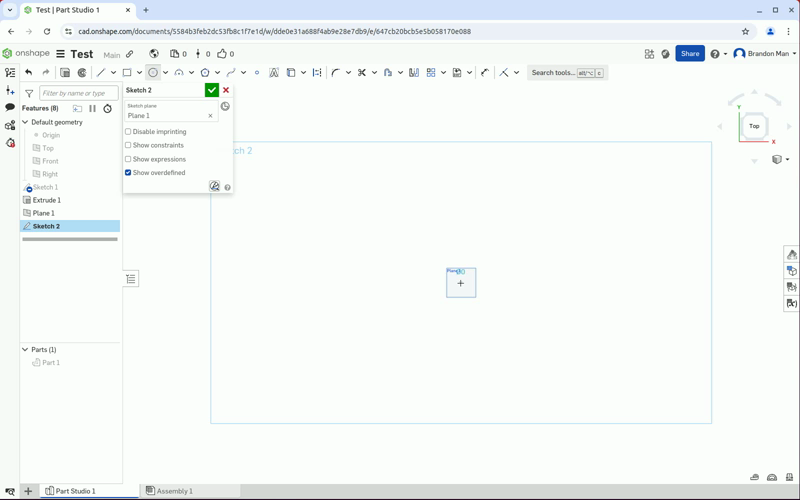
mouse_move(477, 282)
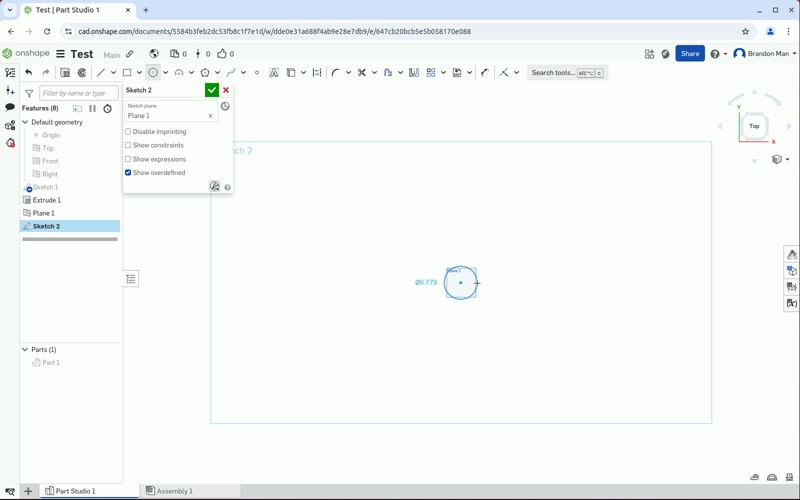
click(477, 282)
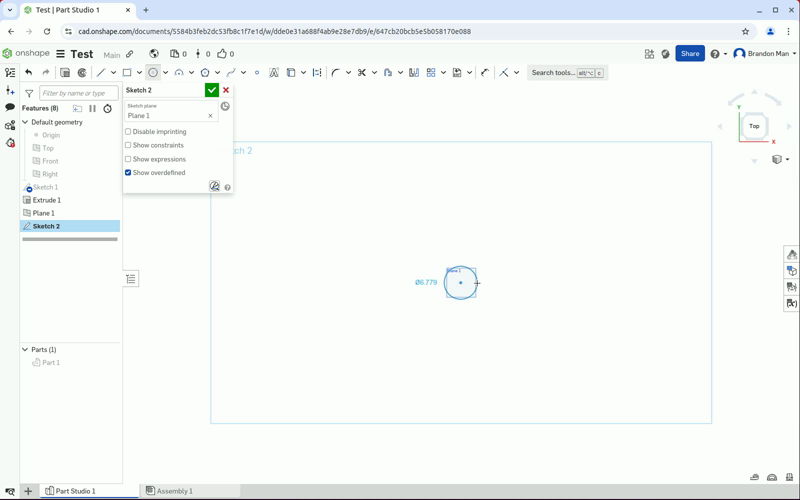
key(esc)
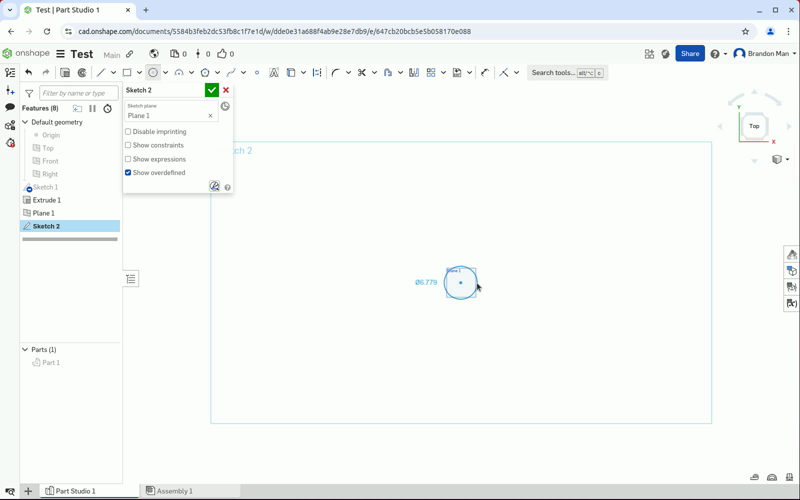
mouse_move(451, 271)
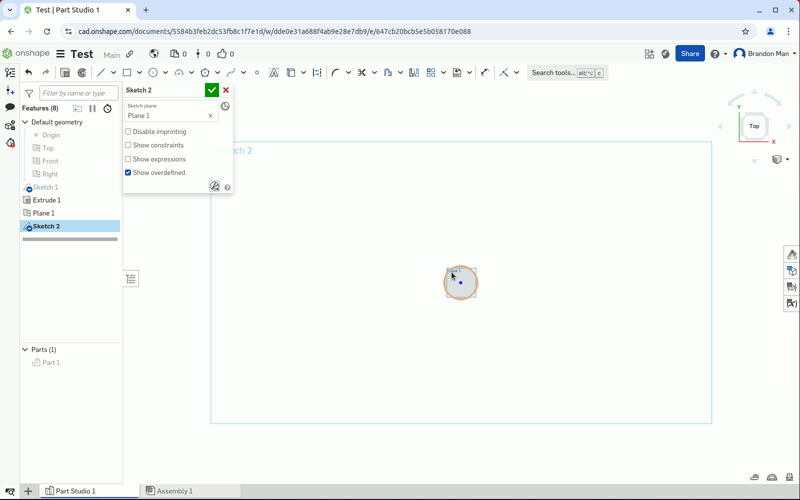
scroll(6)
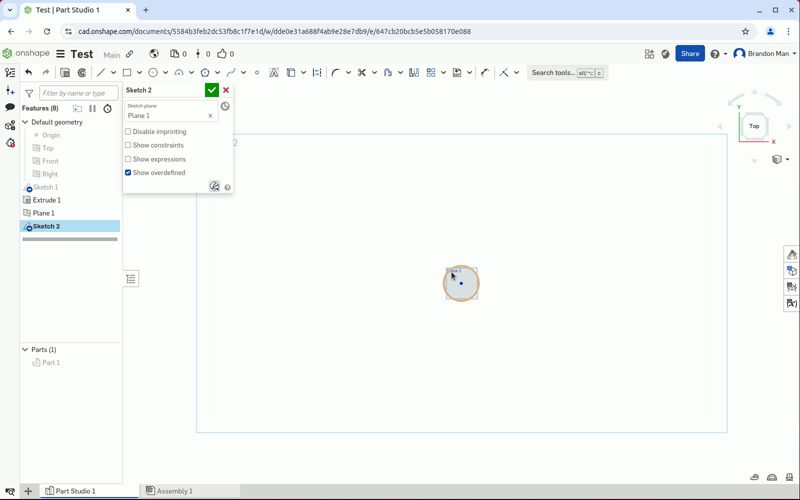
scroll(6)
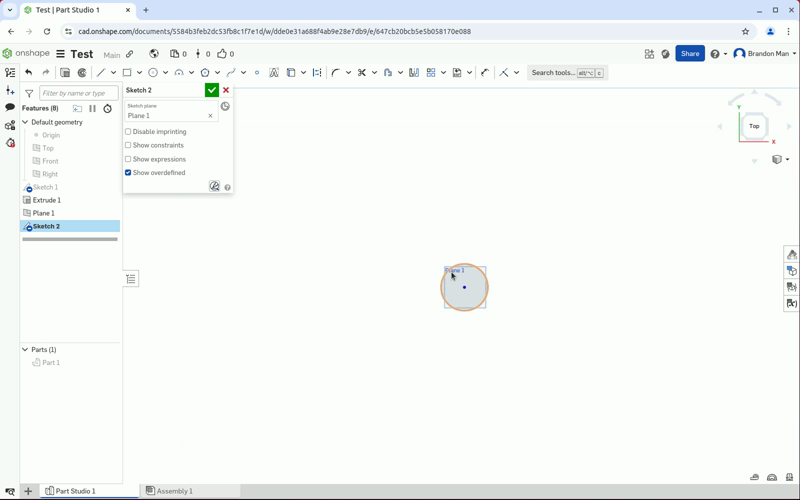
scroll(6)
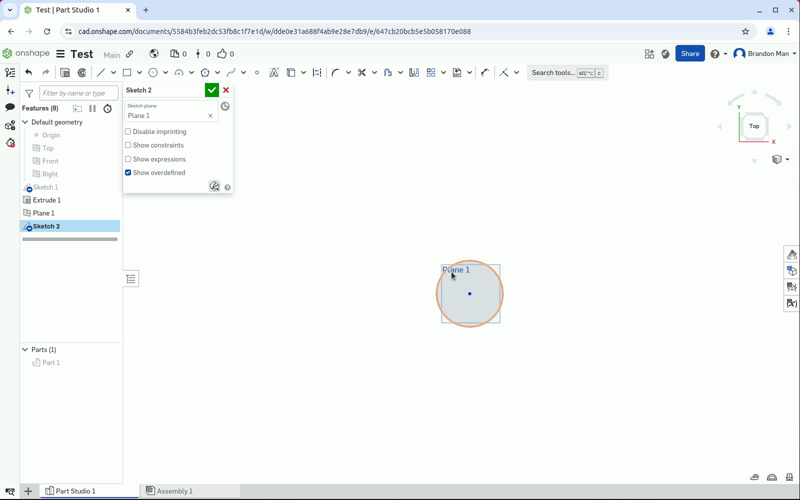
scroll(6)
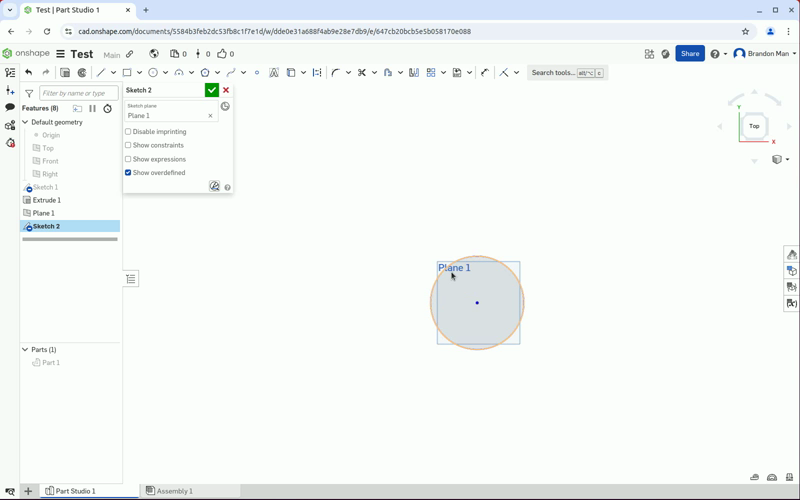
scroll(6)
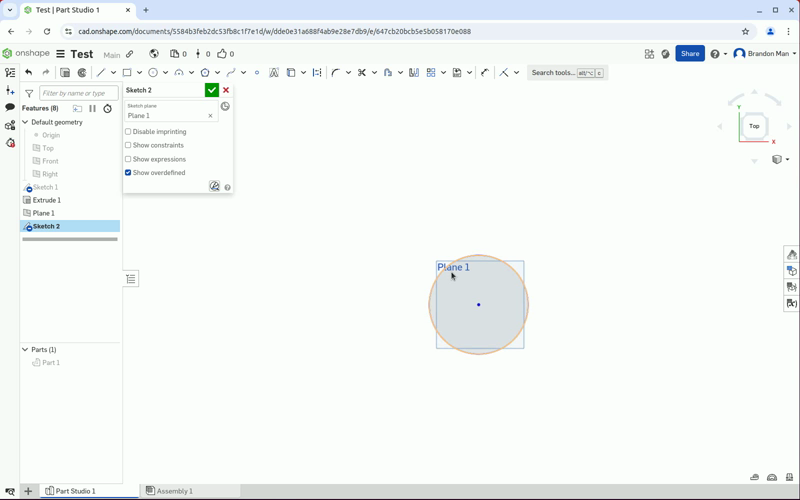
scroll(6)
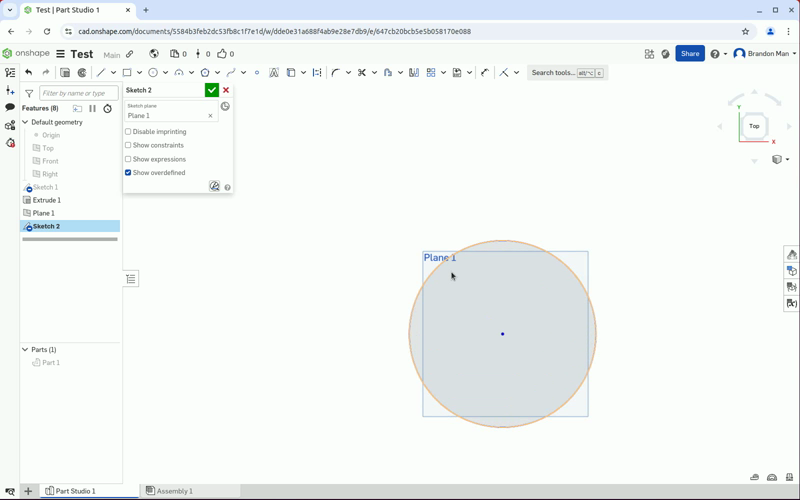
scroll(6)
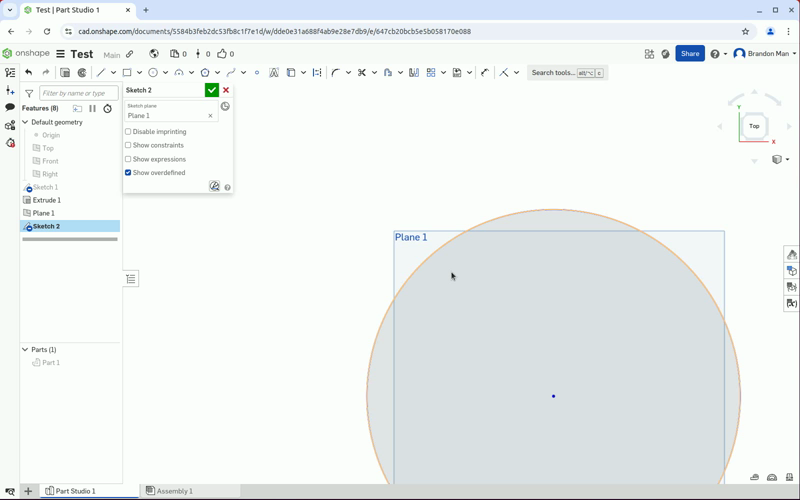
click(451, 271)
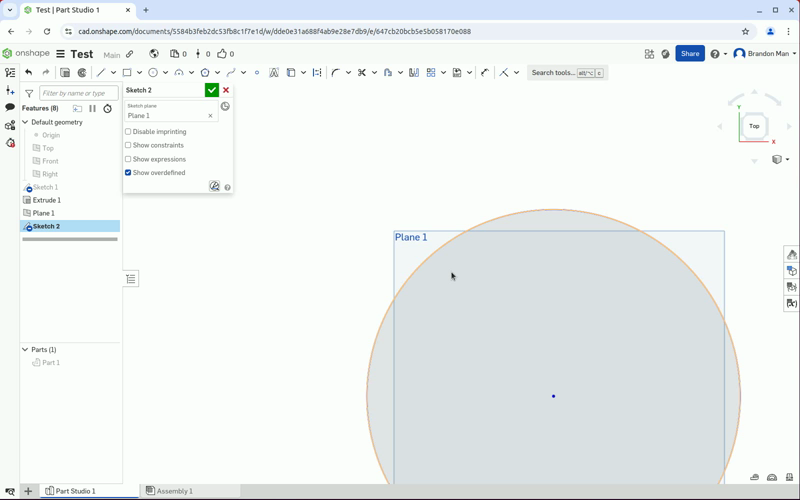
scroll(-6)
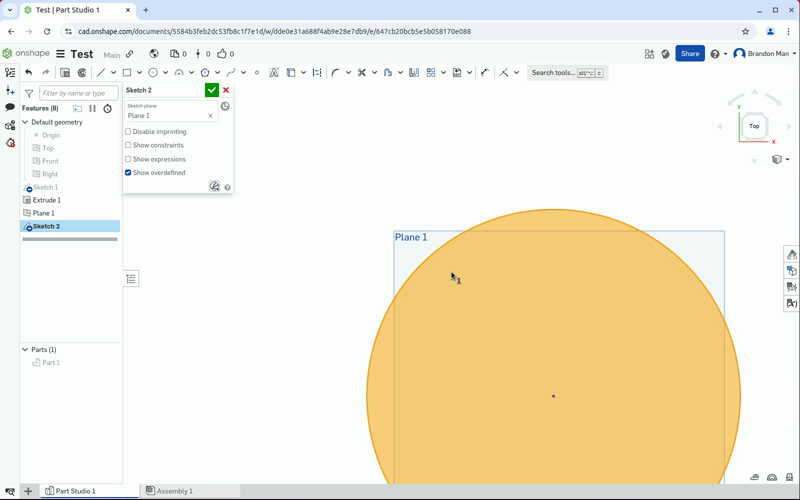
scroll(-6)
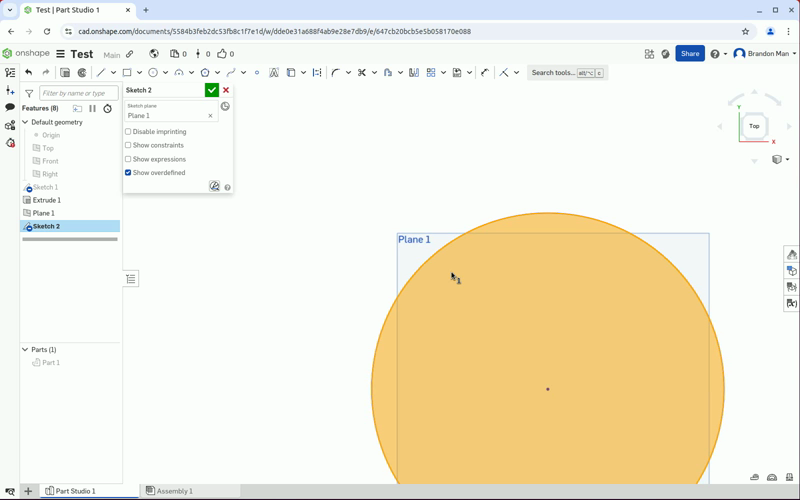
scroll(-6)
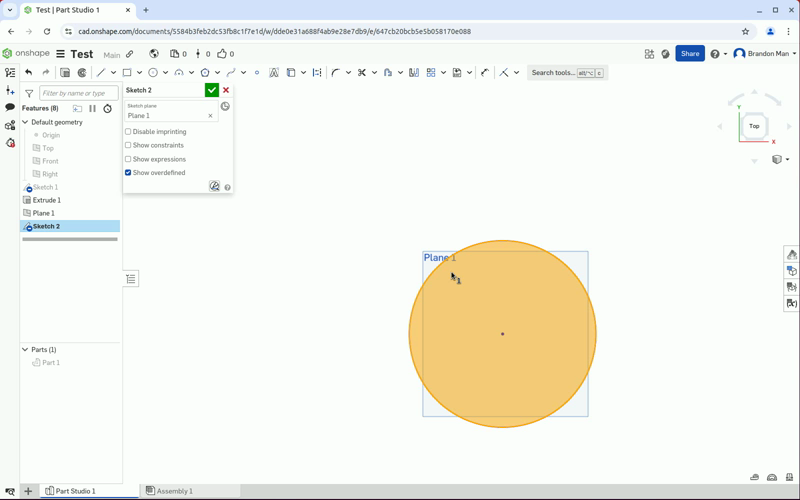
scroll(-6)
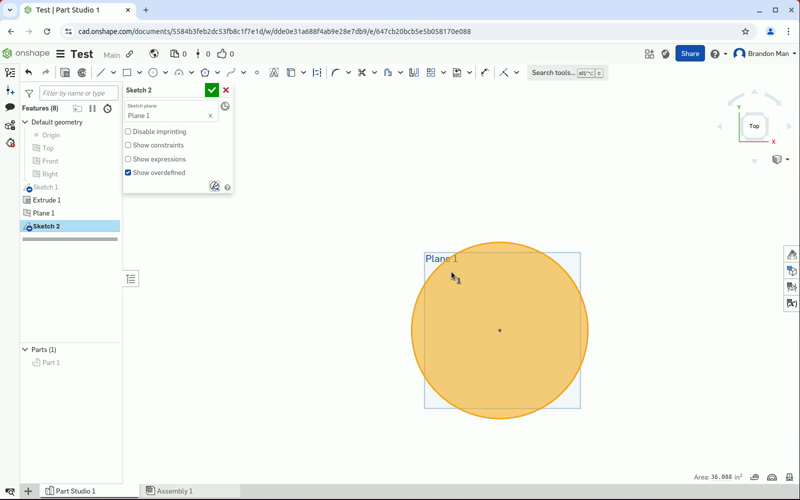
scroll(-6)
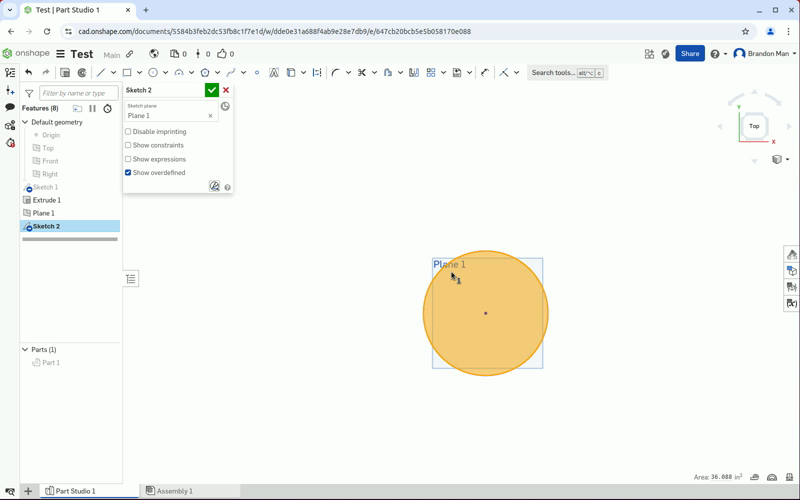
scroll(-6)
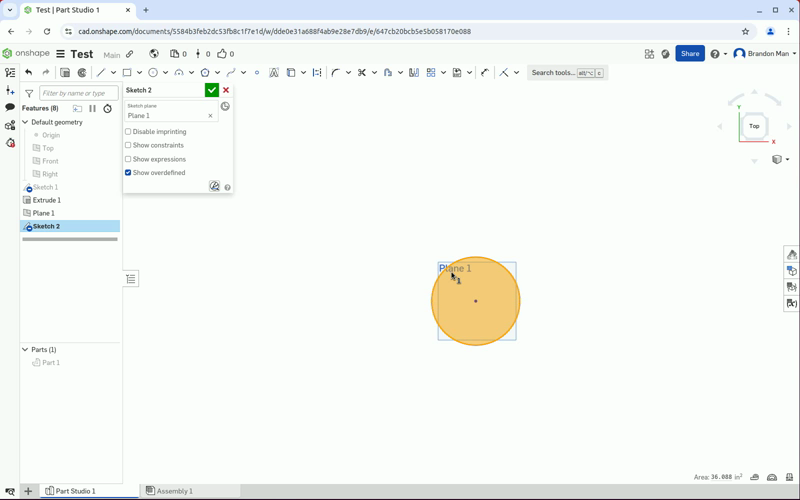
scroll(-6)
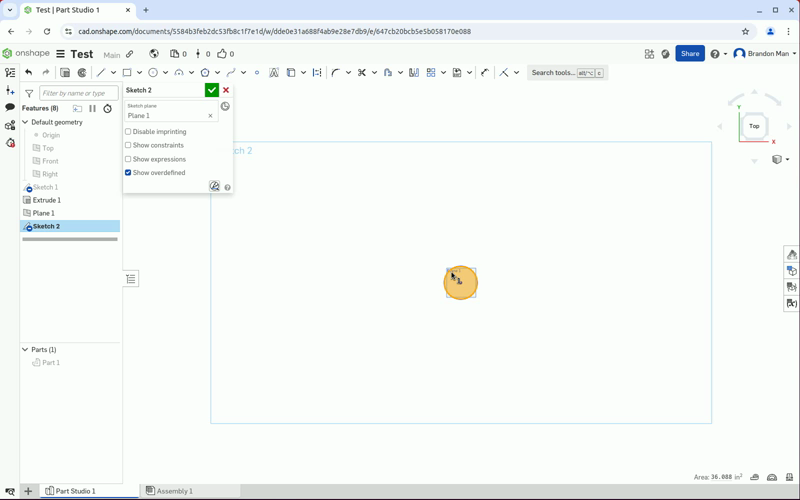
mouse_move(73, 352)
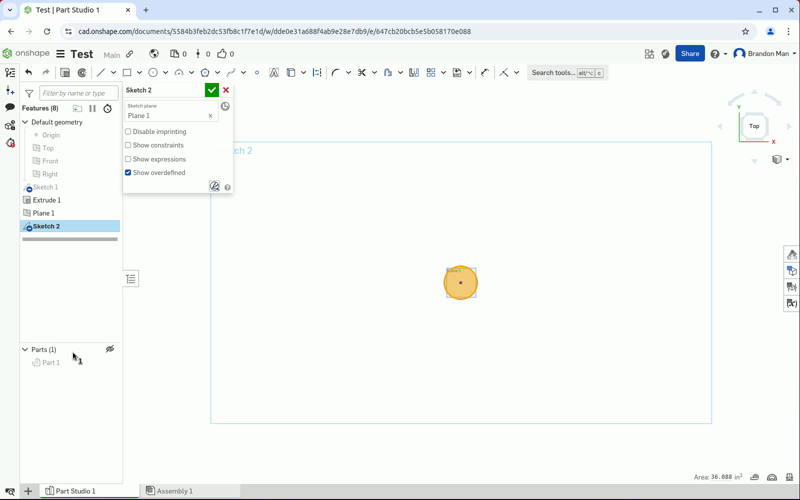
key(shift+y)
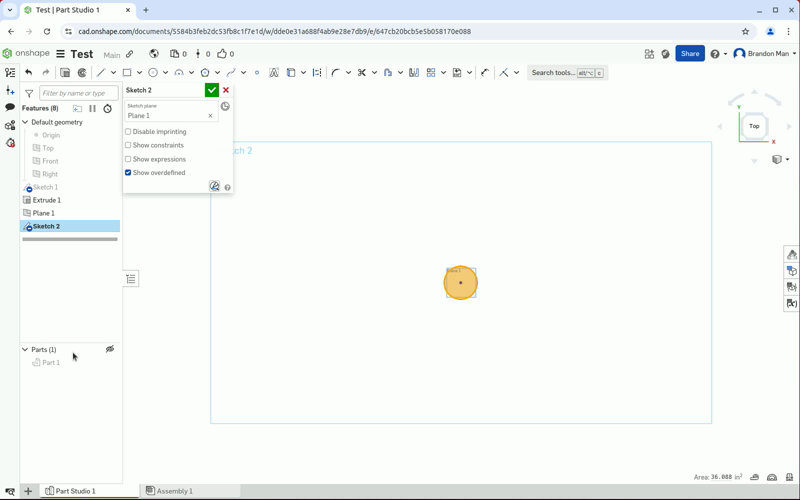
key(shift+e)
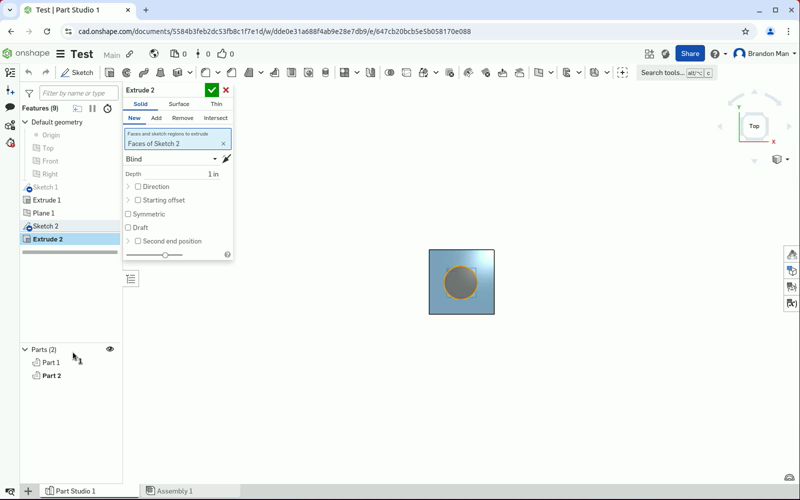
mouse_move(143, 106)
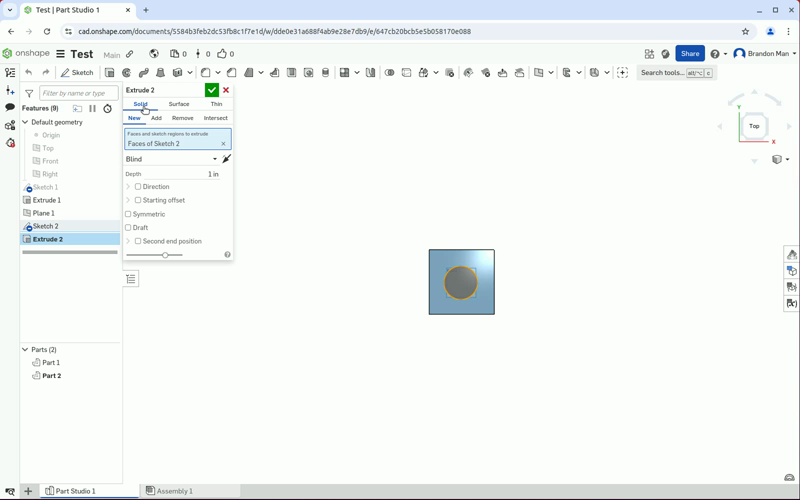
click(143, 106)
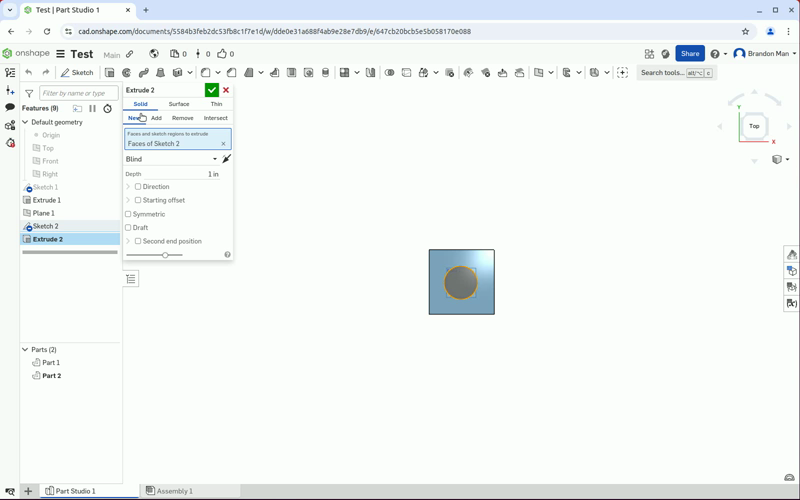
mouse_move(137, 120)
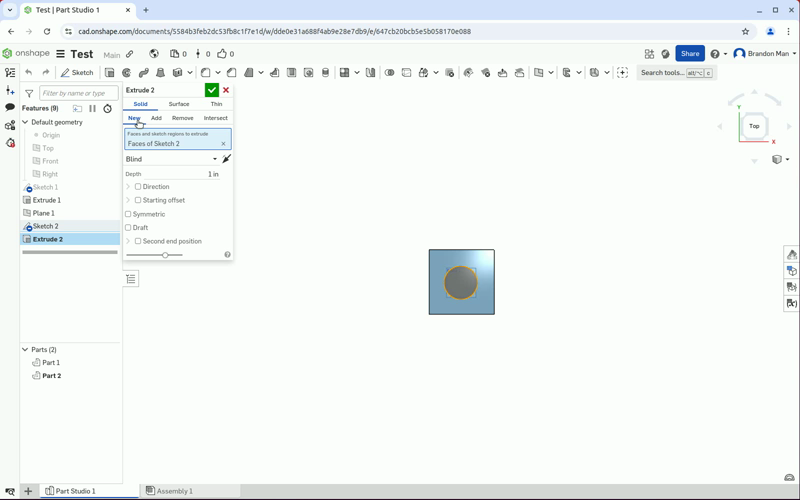
click(137, 120)
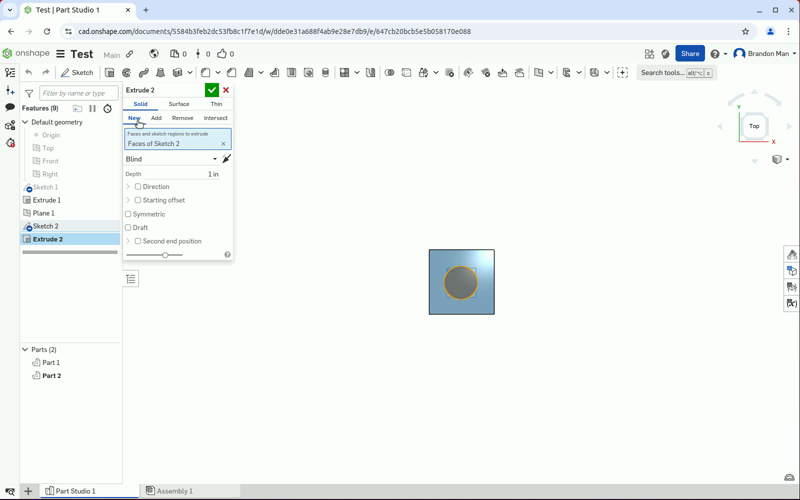
key(tab, 4)
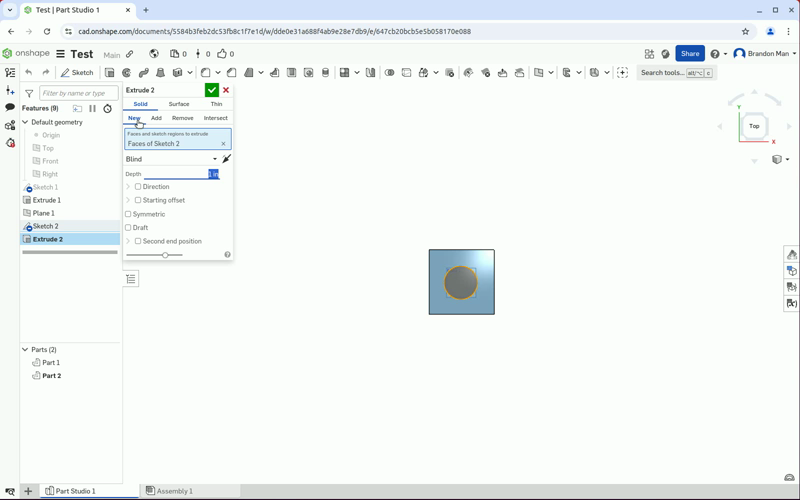
text(16.609)
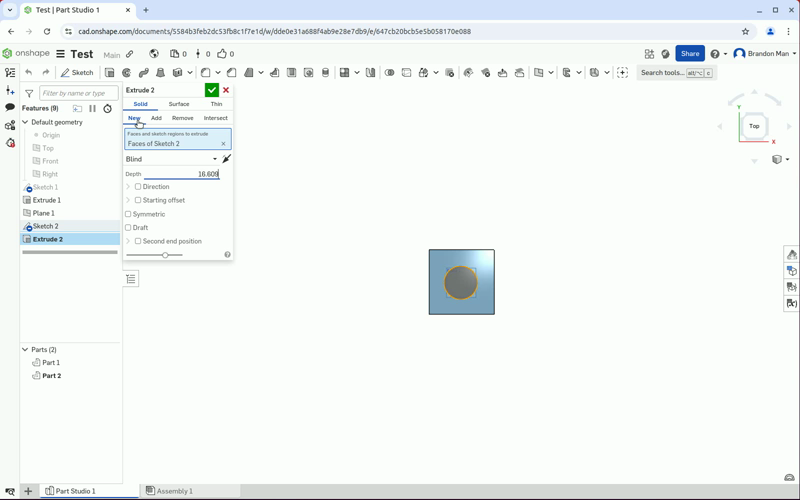
key(enter)
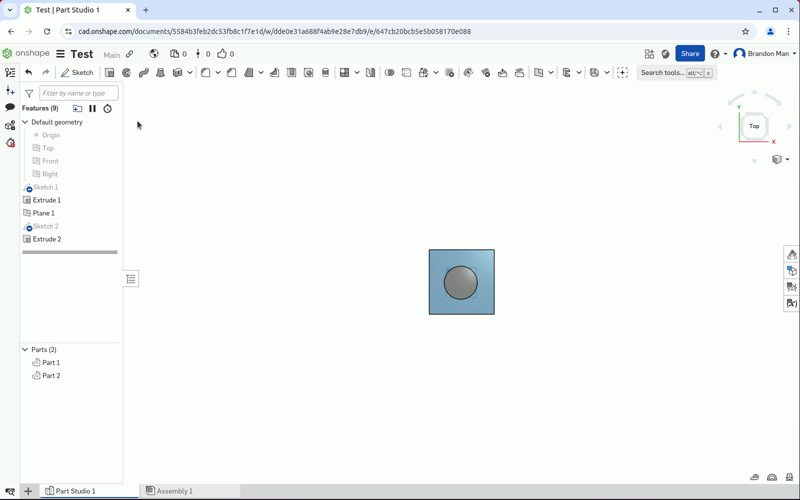
key(shift+h)
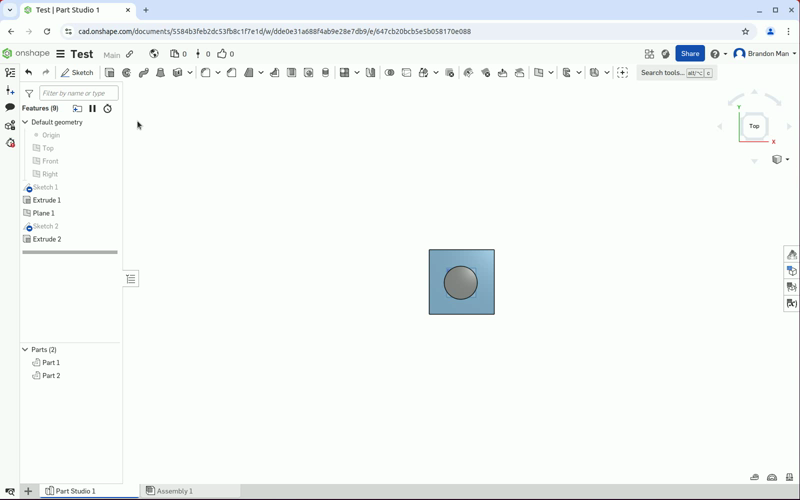
key(shift+h)
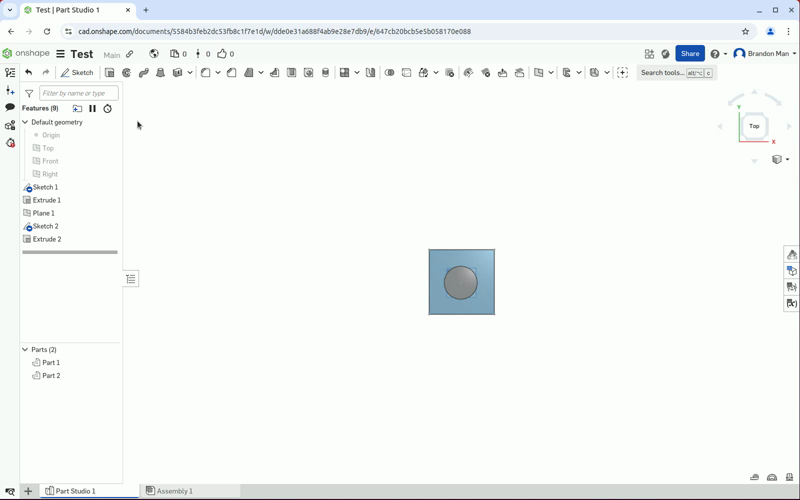
key(shift+7)
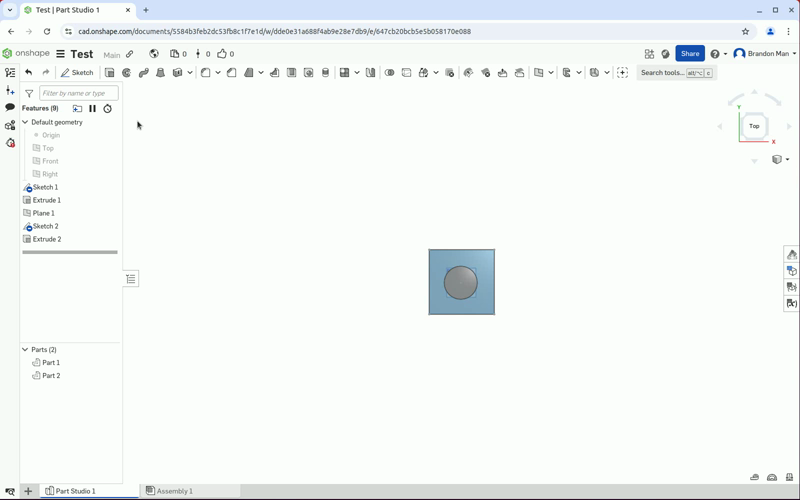
key(up, 3)
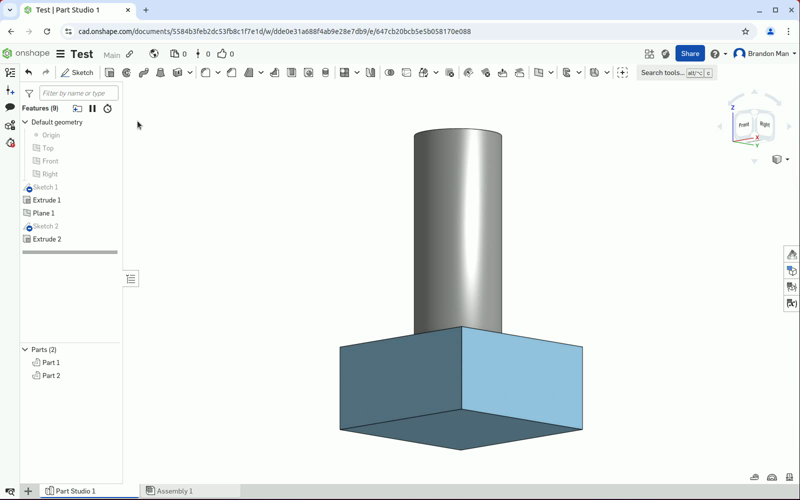
key(left, 3)
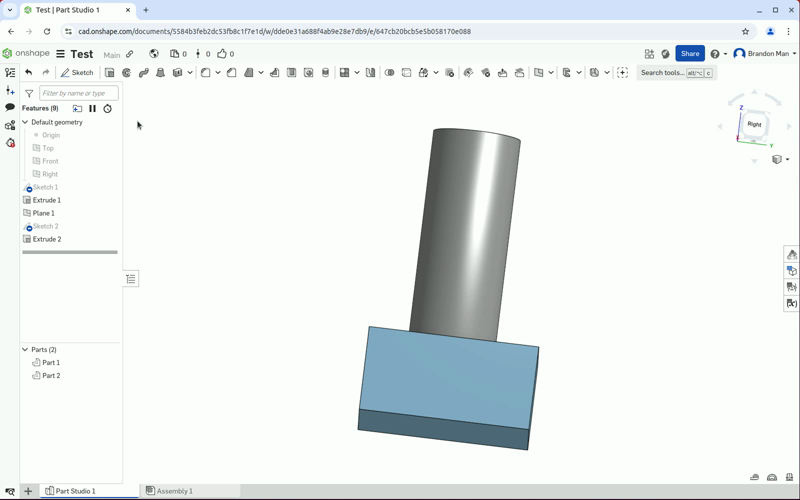
key(right, 3)
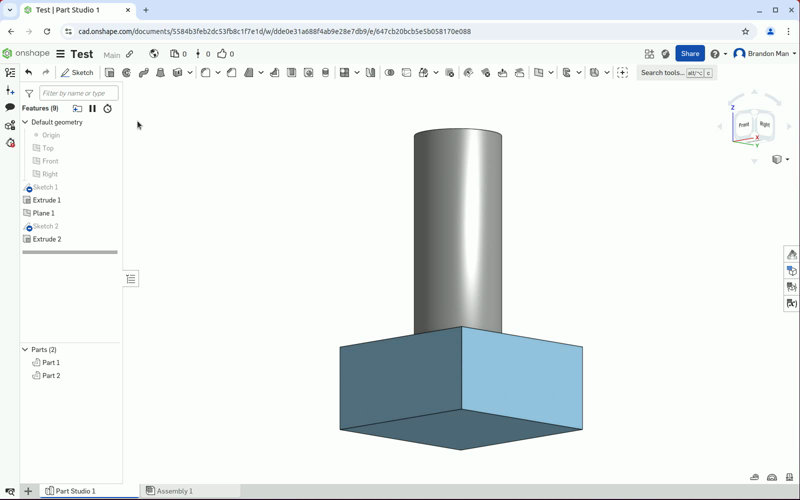
key(down, 3)
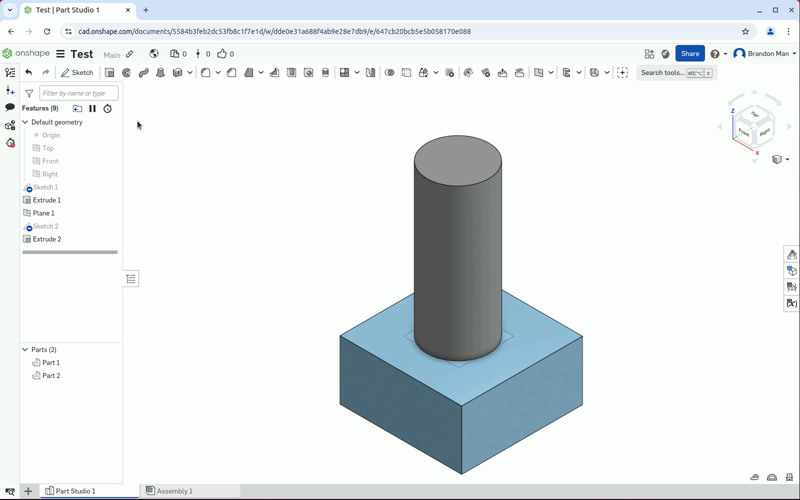
mouse_move(73, 189)
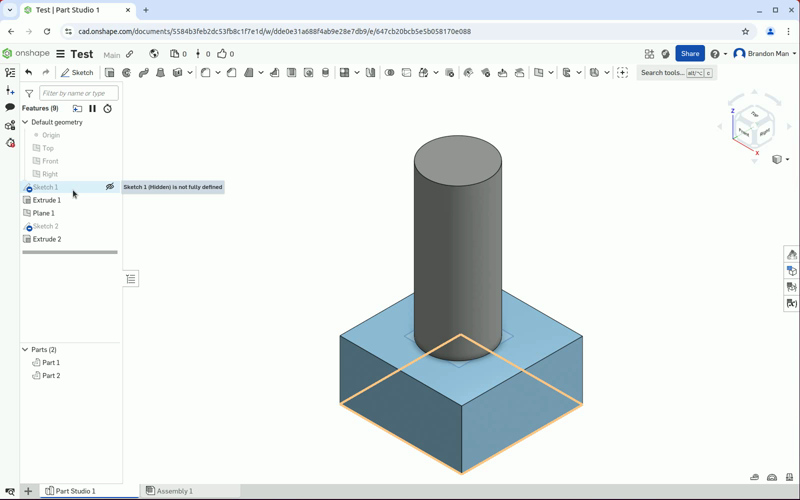
click(73, 189)